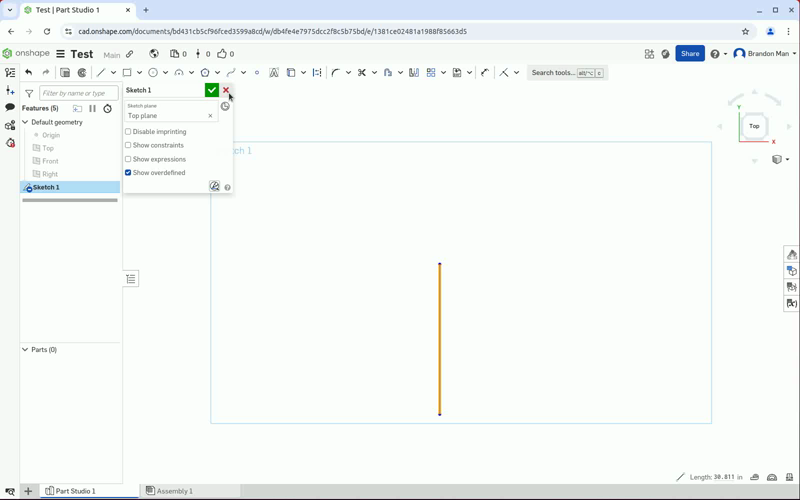
key(shift+h)
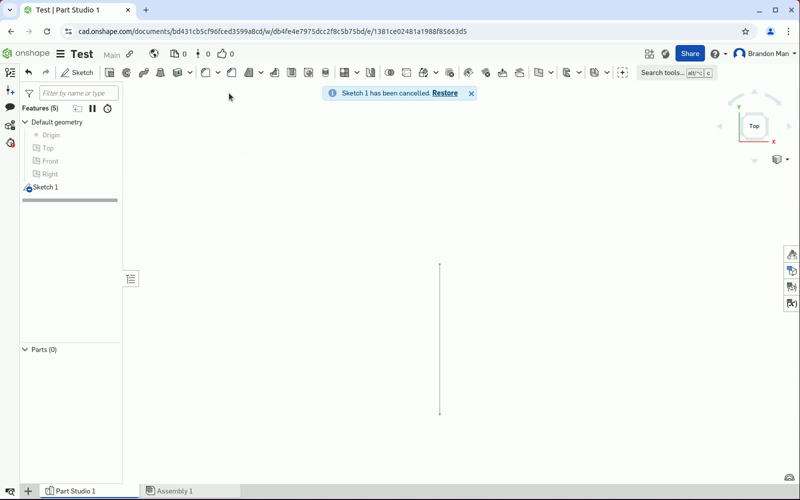
key(shift+s)
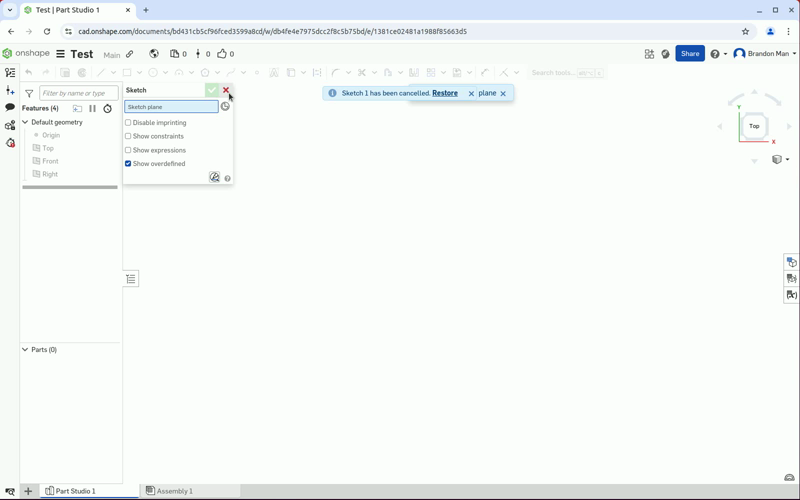
mouse_move(73, 150)
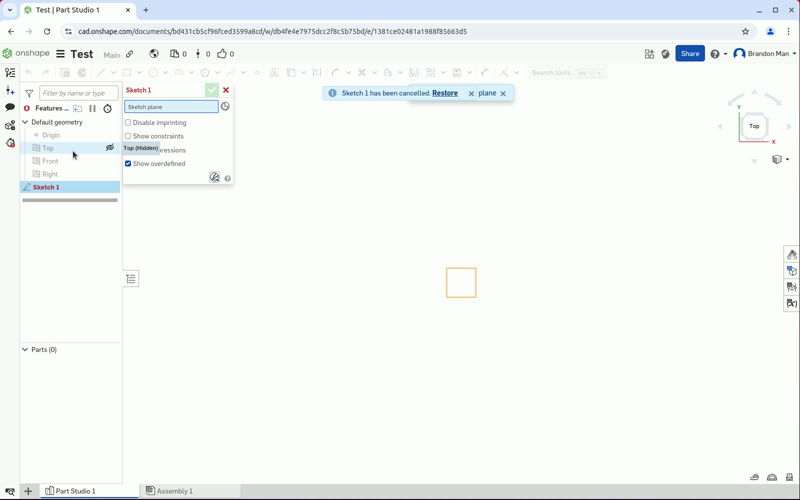
click(73, 150)
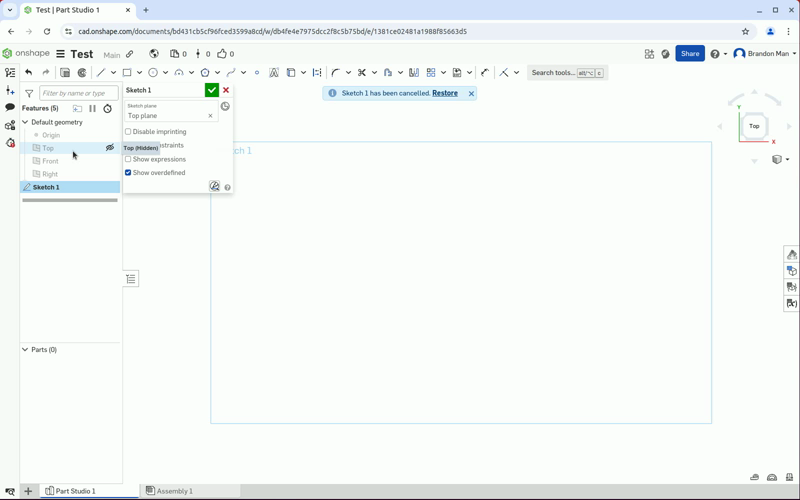
mouse_move(73, 352)
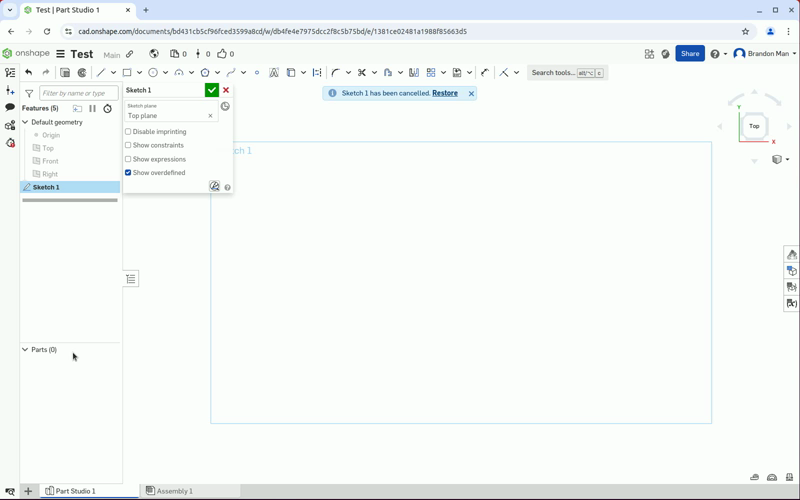
key(y)
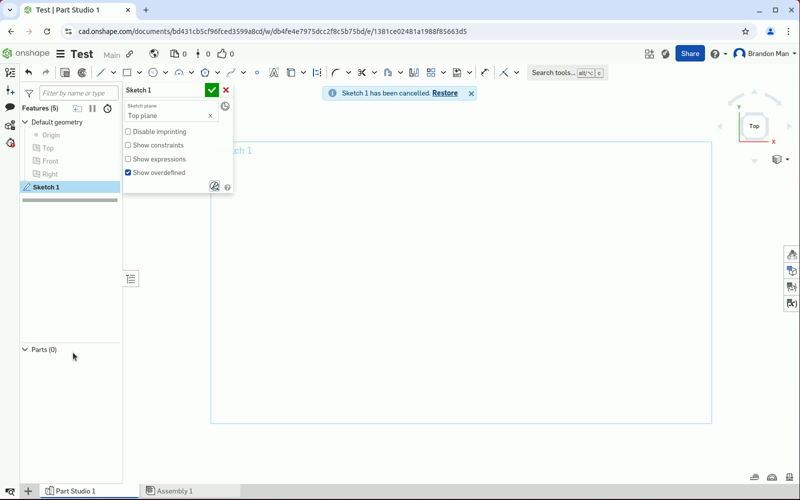
key(c)
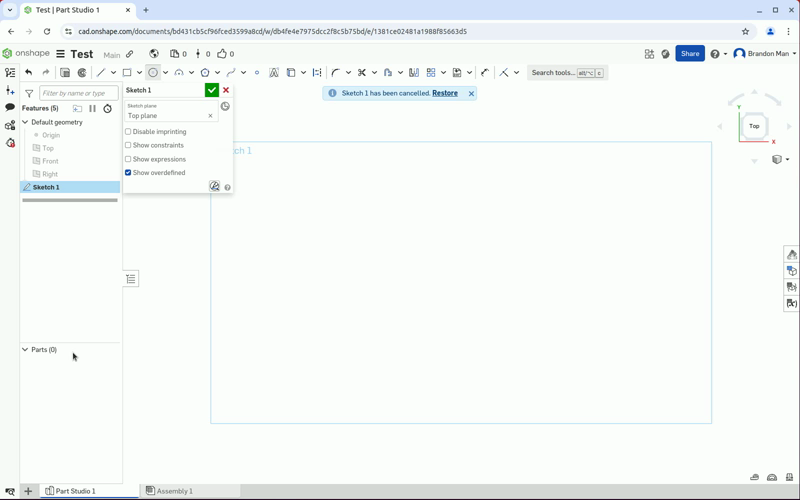
key_down(shift)
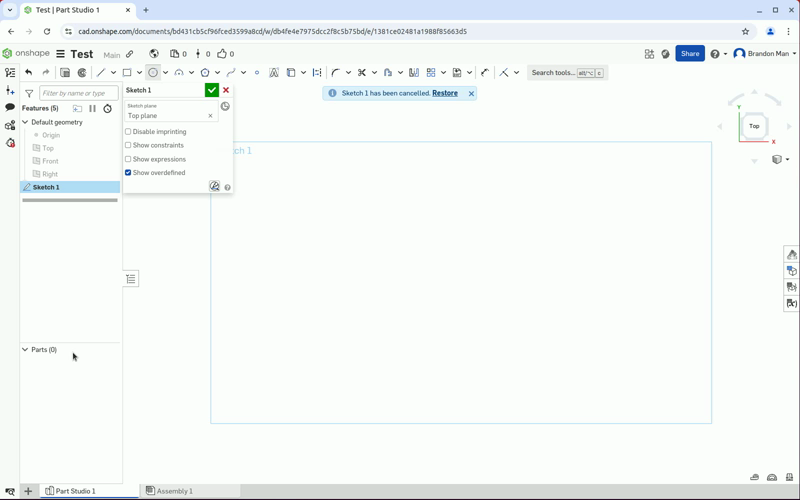
mouse_move(461, 282)
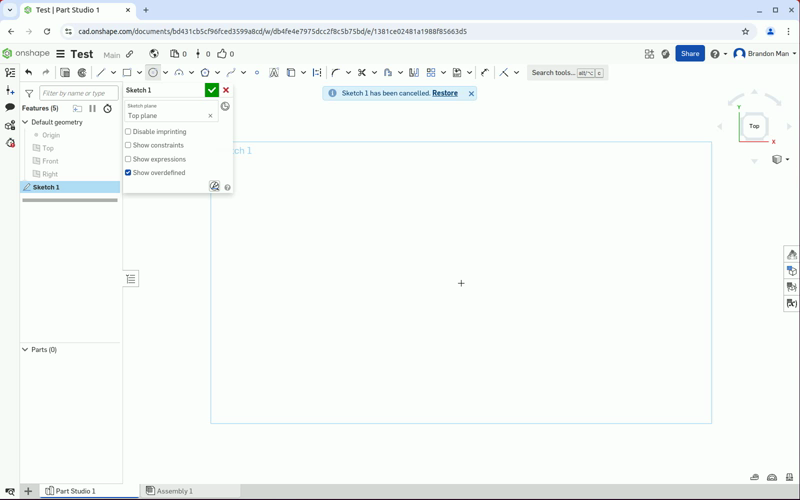
click(461, 282)
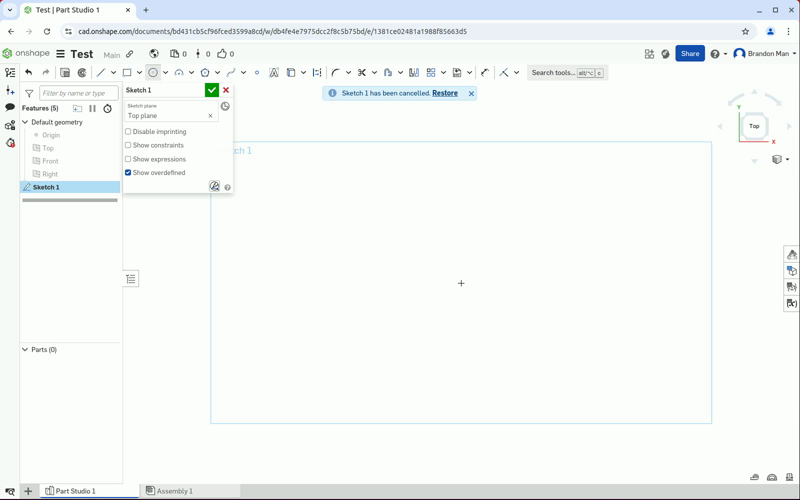
key_up(shift)
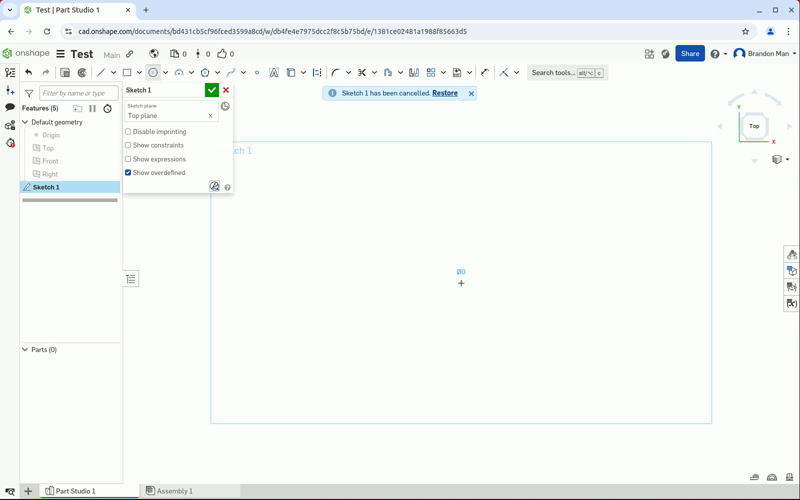
mouse_move(497, 282)
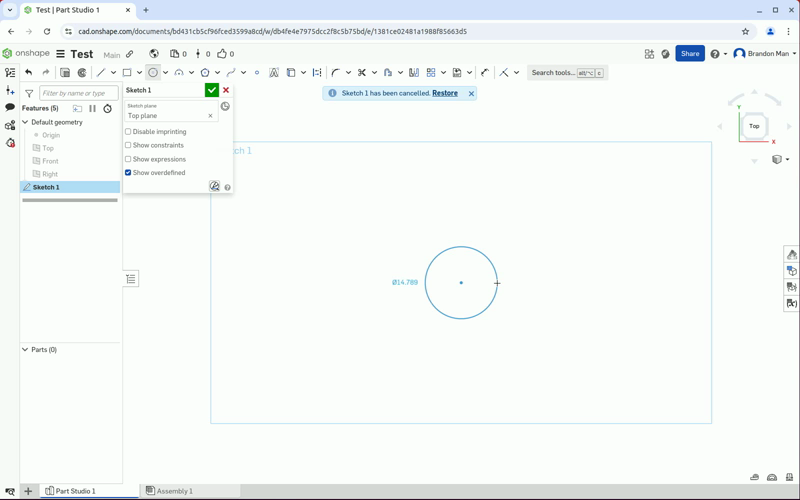
click(497, 282)
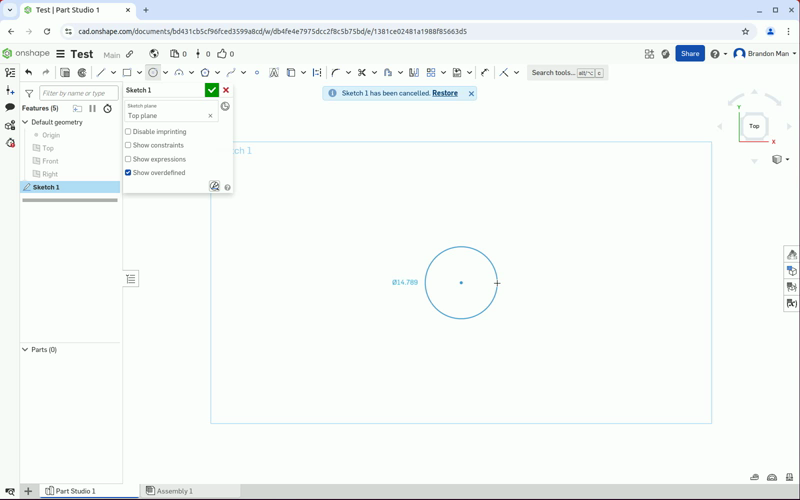
key(esc)
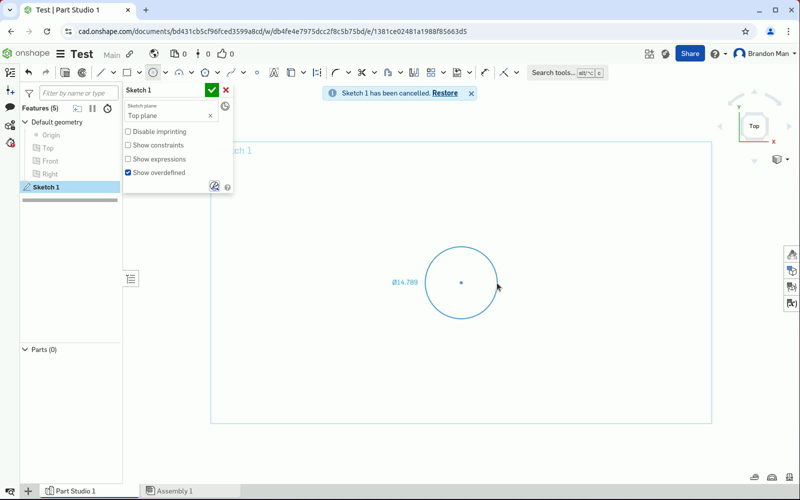
key(c)
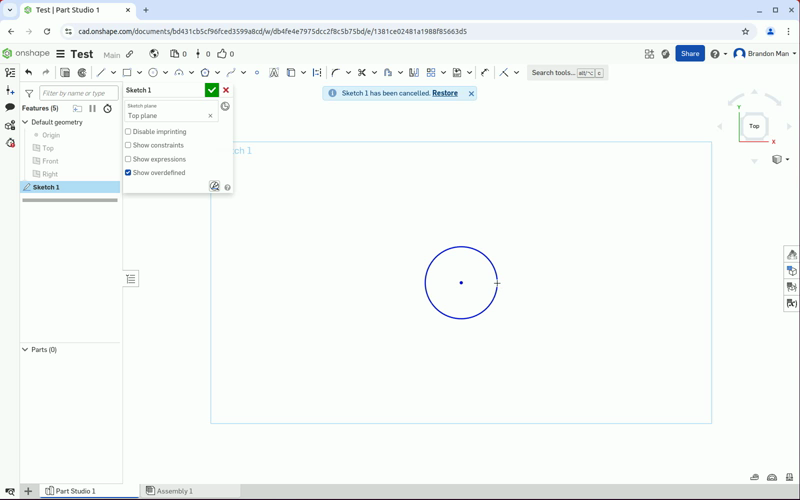
key_down(shift)
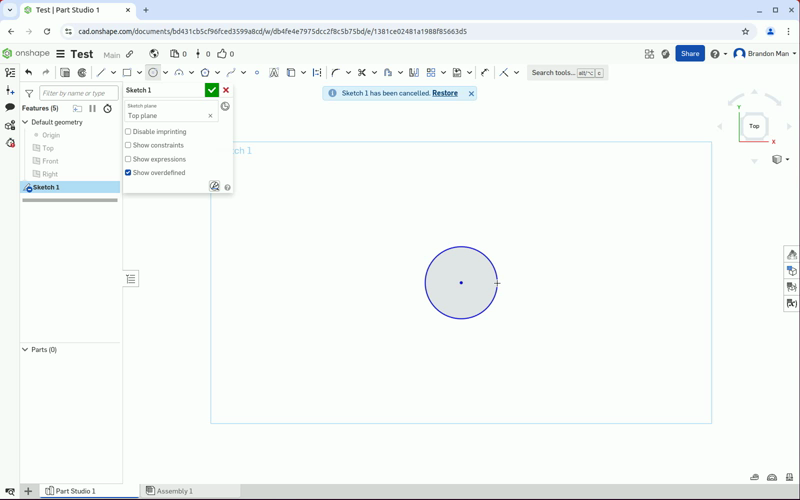
mouse_move(461, 282)
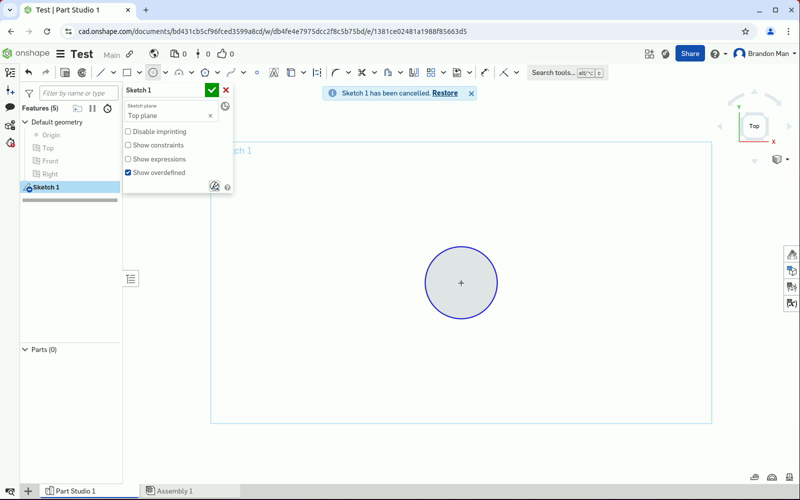
click(461, 282)
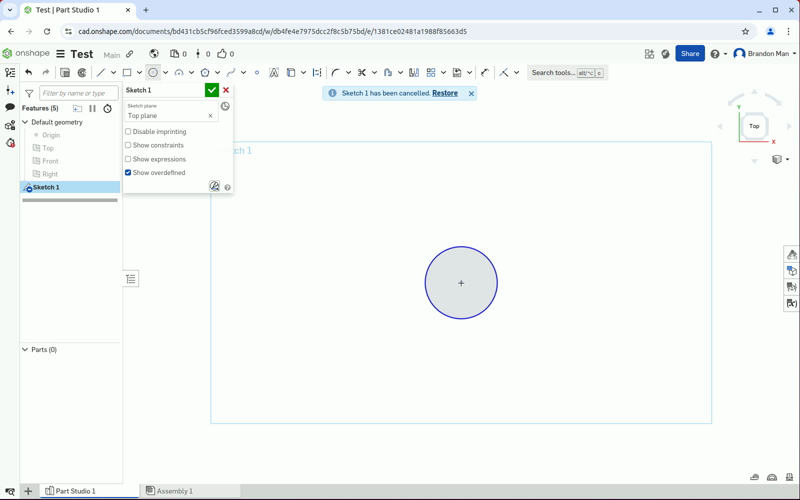
key_up(shift)
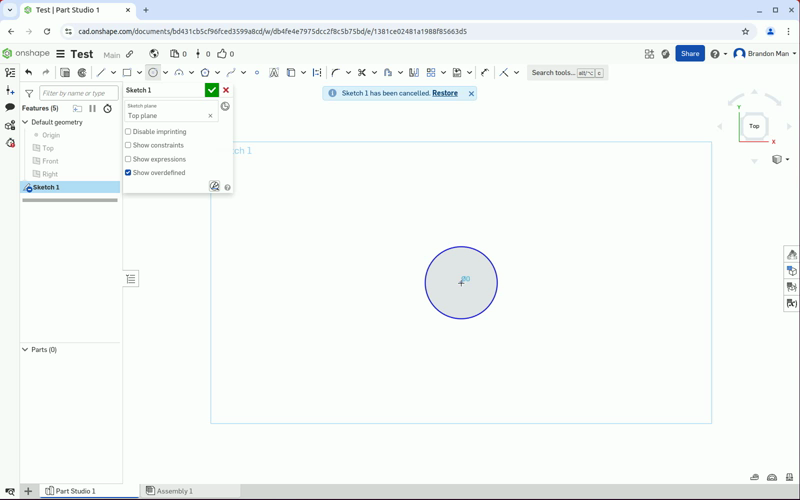
mouse_move(492, 282)
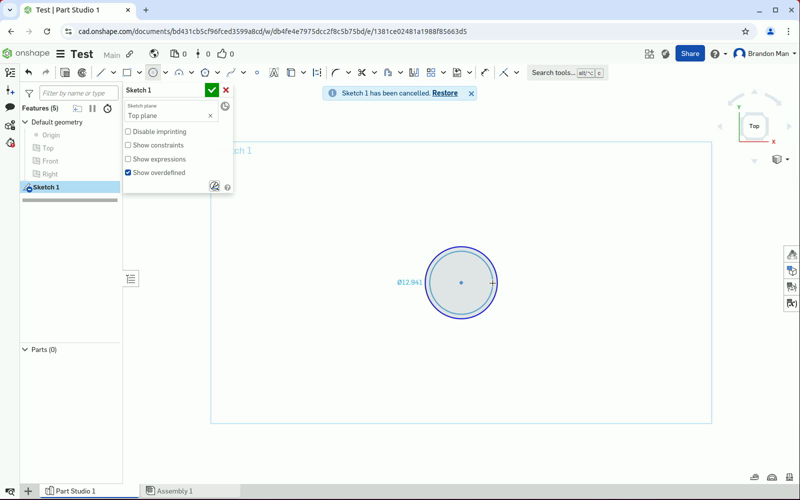
click(492, 282)
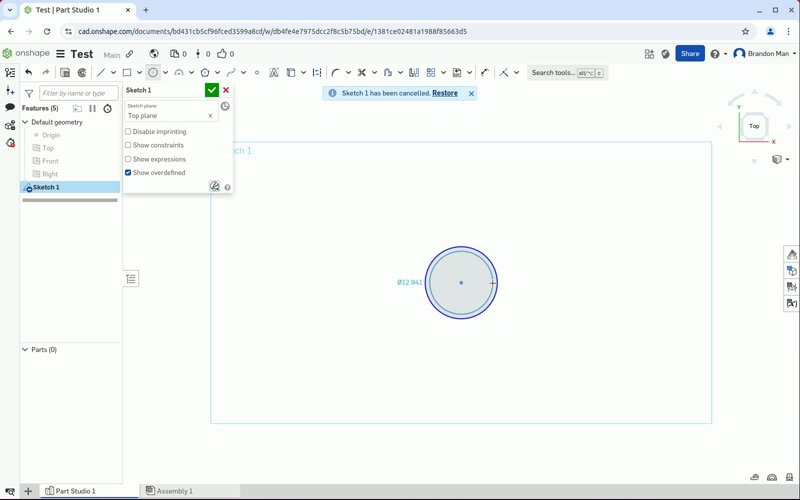
key(esc)
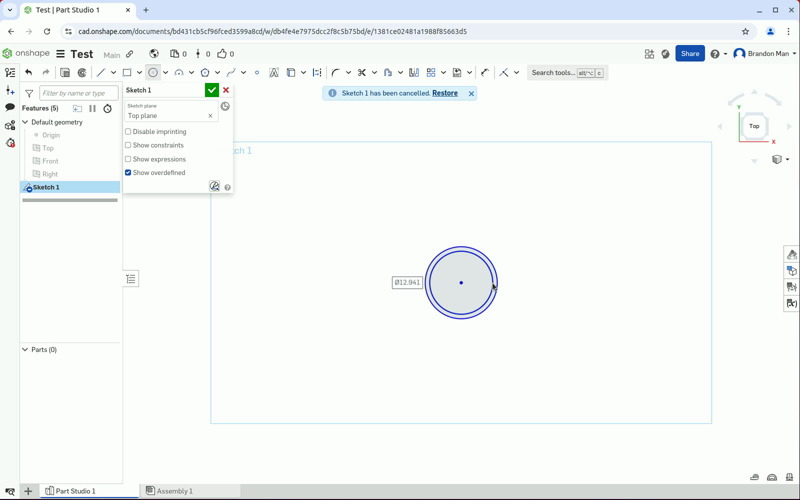
mouse_move(444, 253)
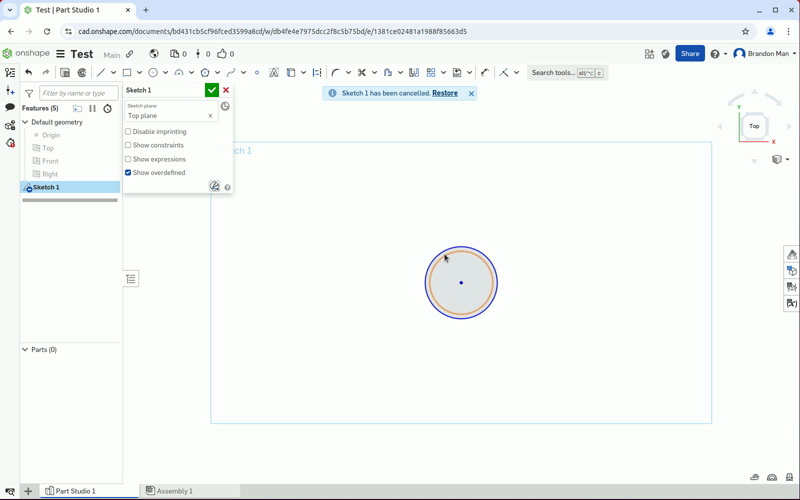
scroll(6)
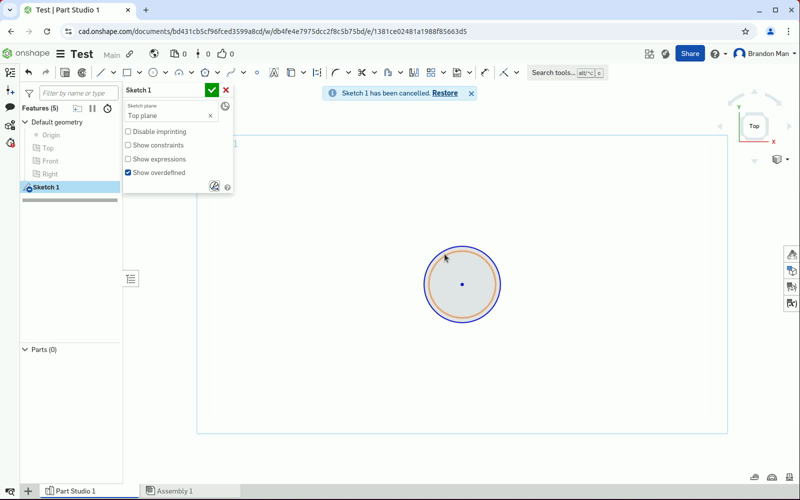
scroll(6)
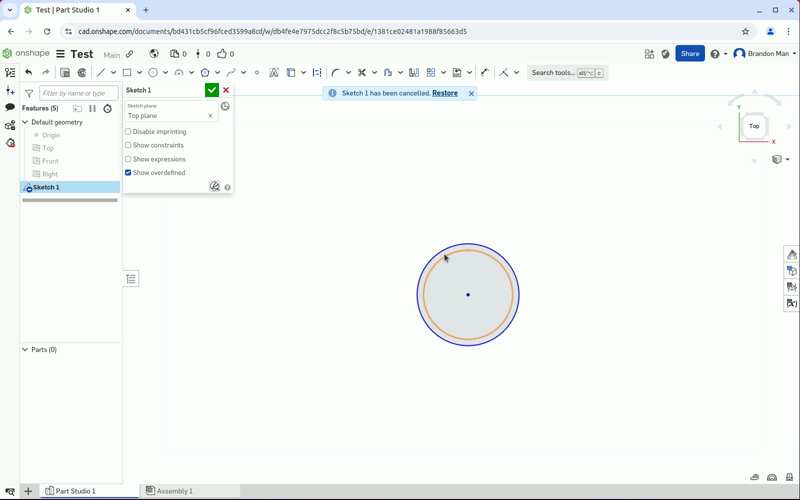
scroll(6)
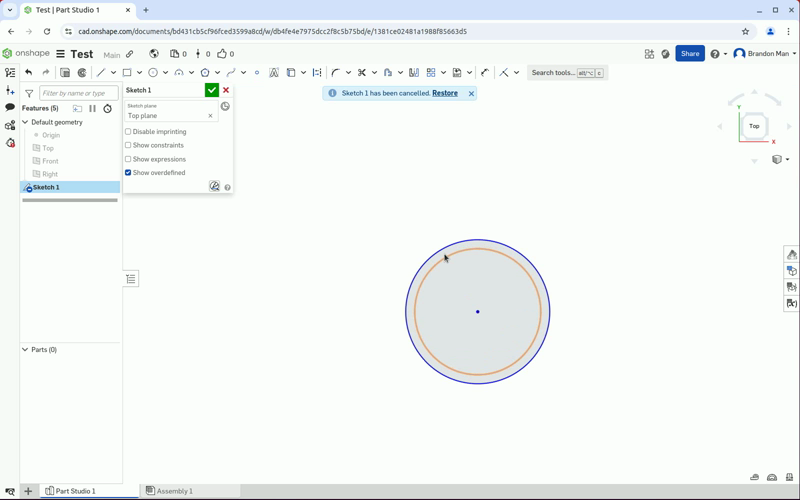
scroll(6)
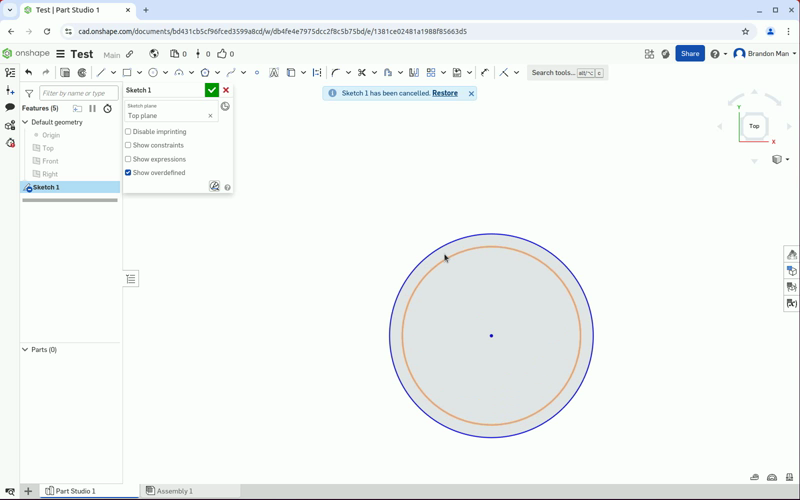
scroll(6)
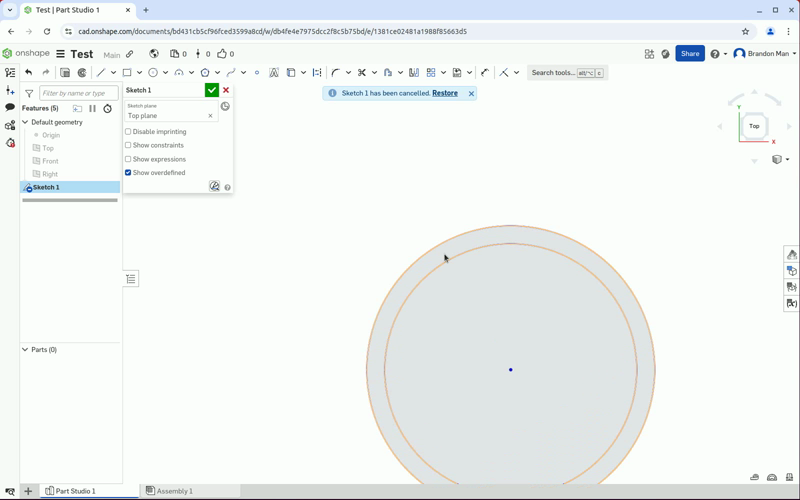
scroll(6)
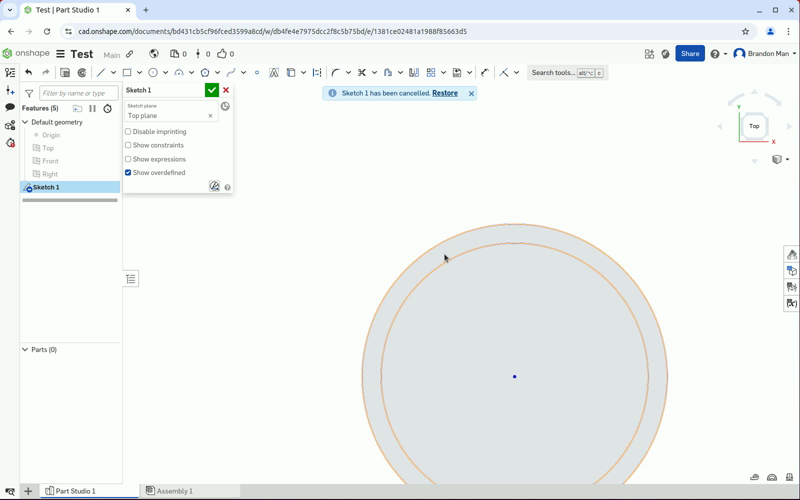
scroll(6)
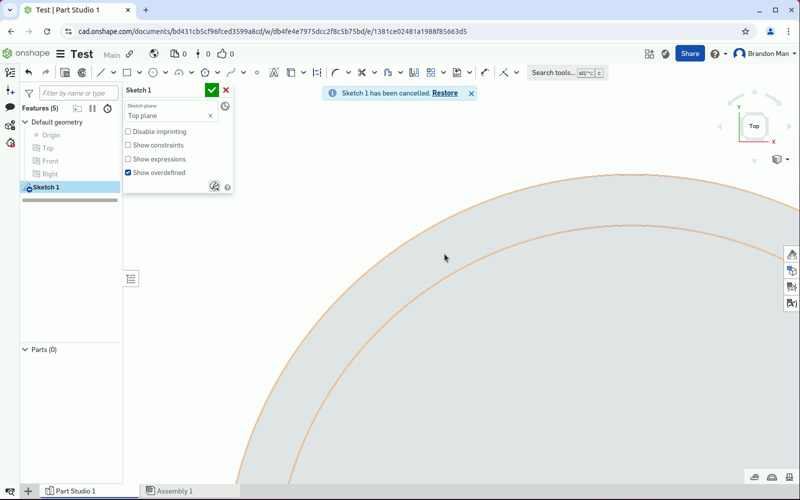
click(444, 253)
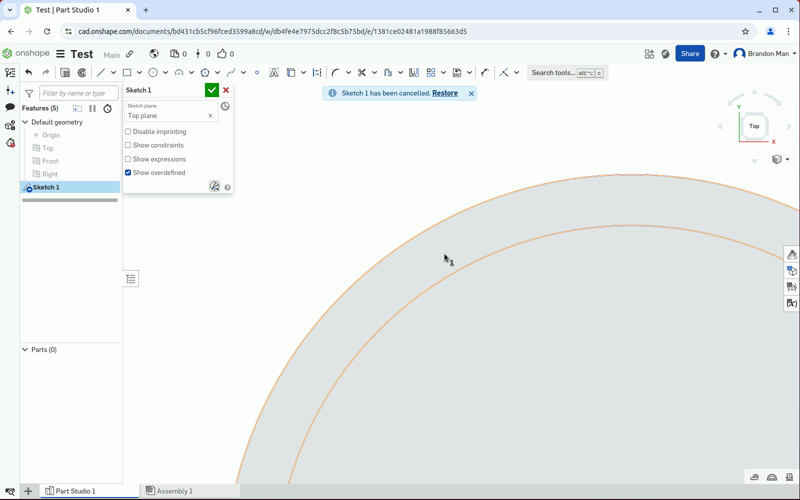
scroll(-6)
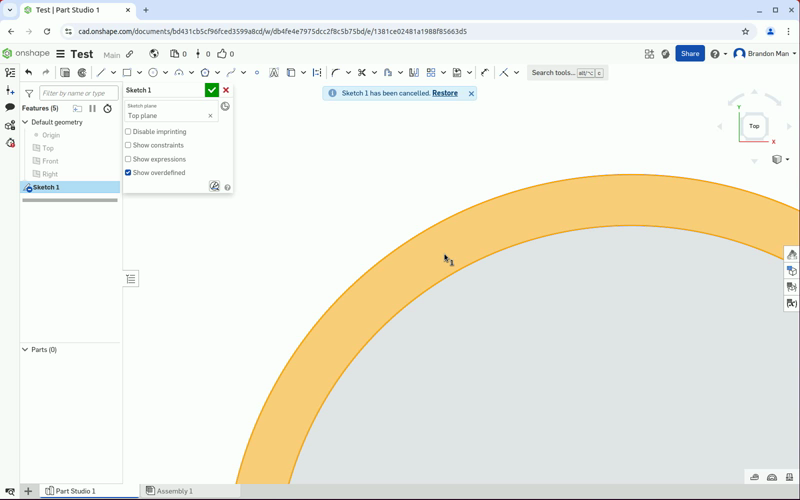
scroll(-6)
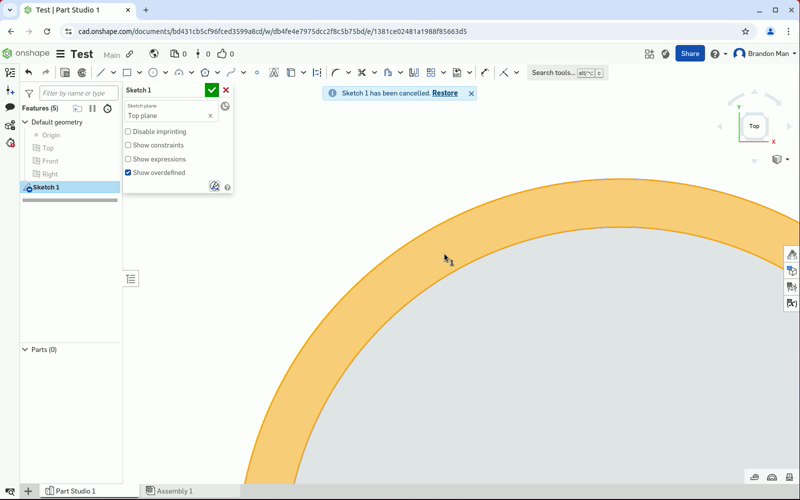
scroll(-6)
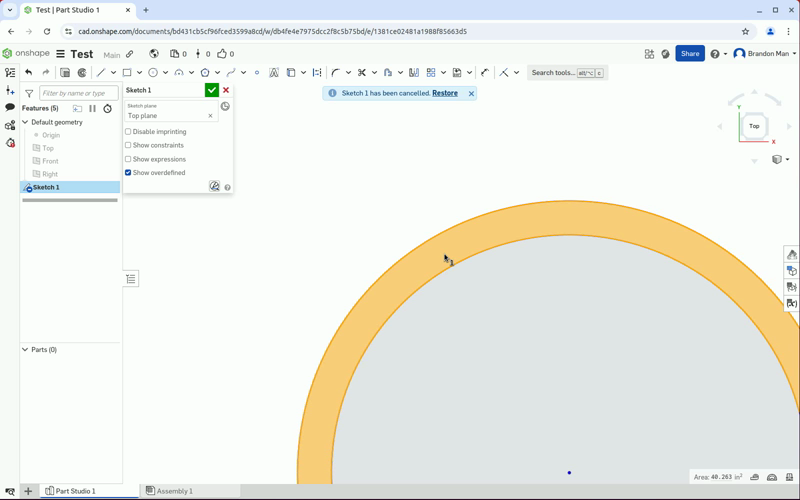
scroll(-6)
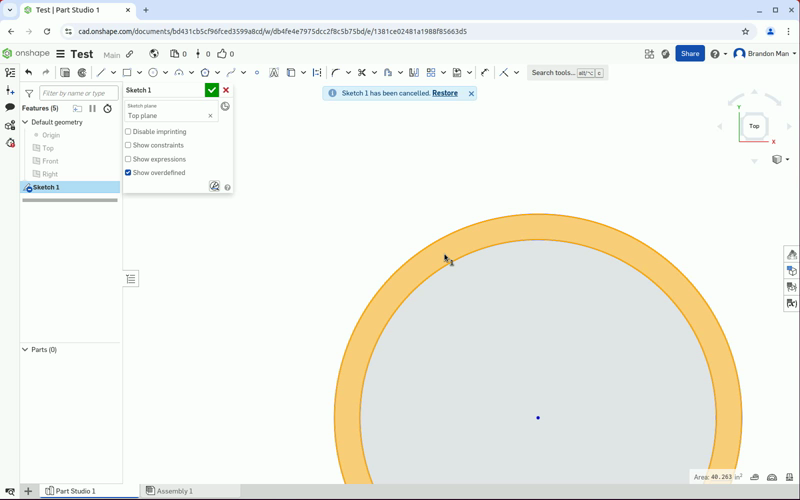
scroll(-6)
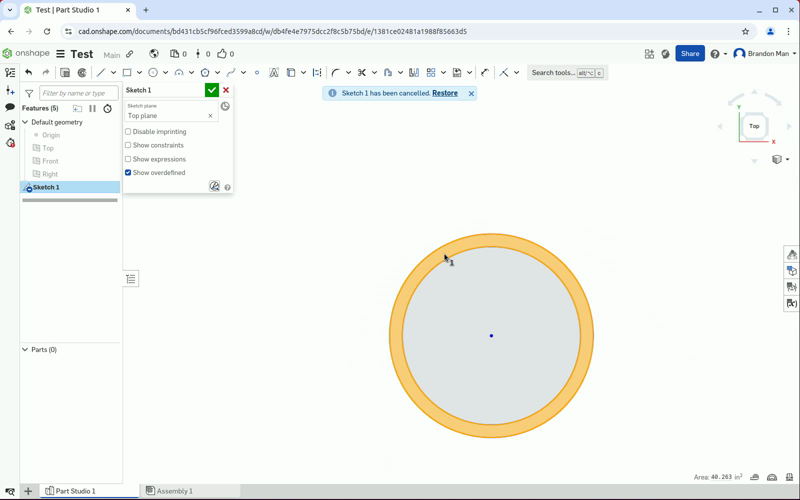
scroll(-6)
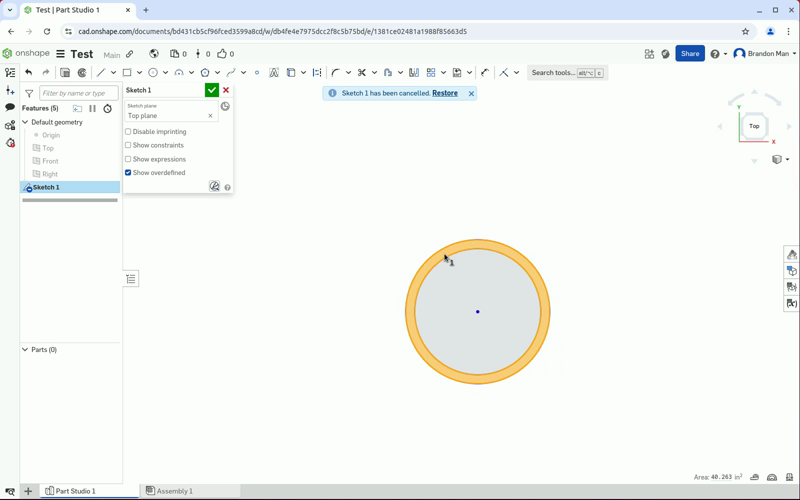
scroll(-6)
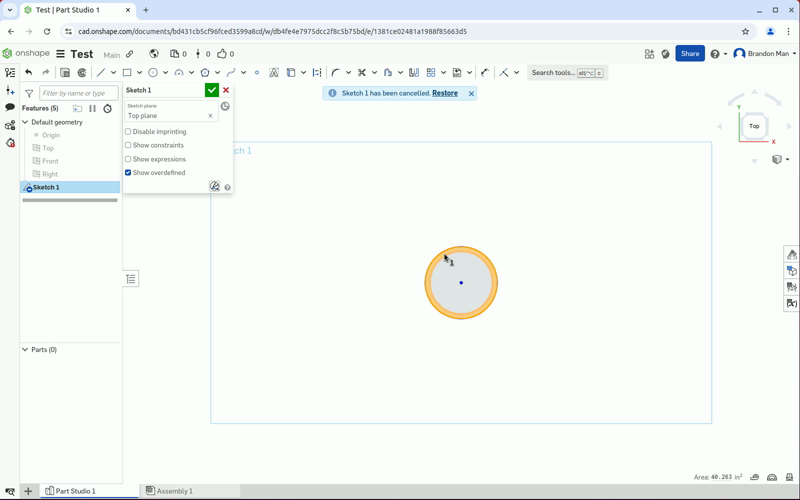
mouse_move(73, 352)
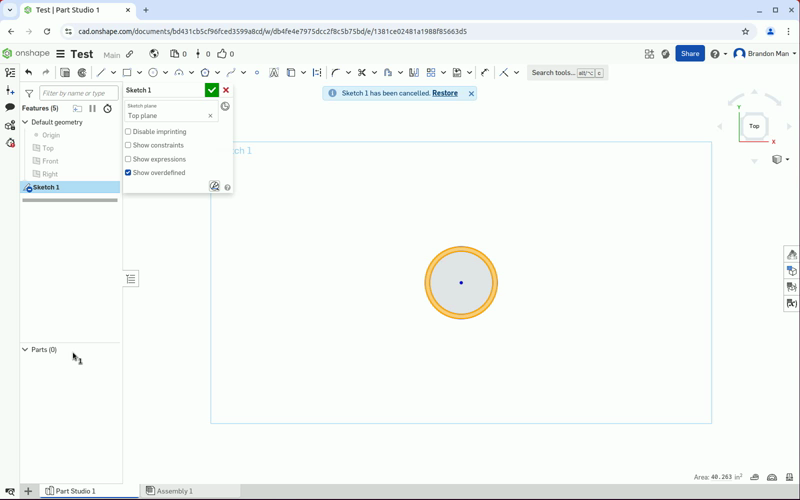
key(shift+y)
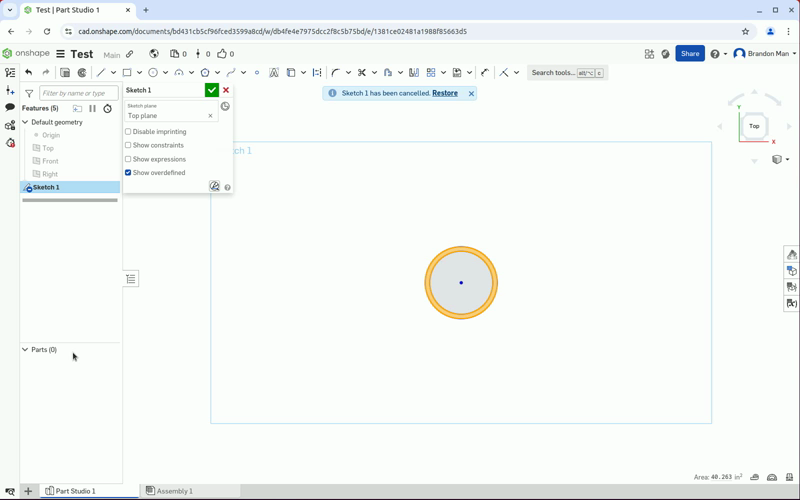
key(shift+e)
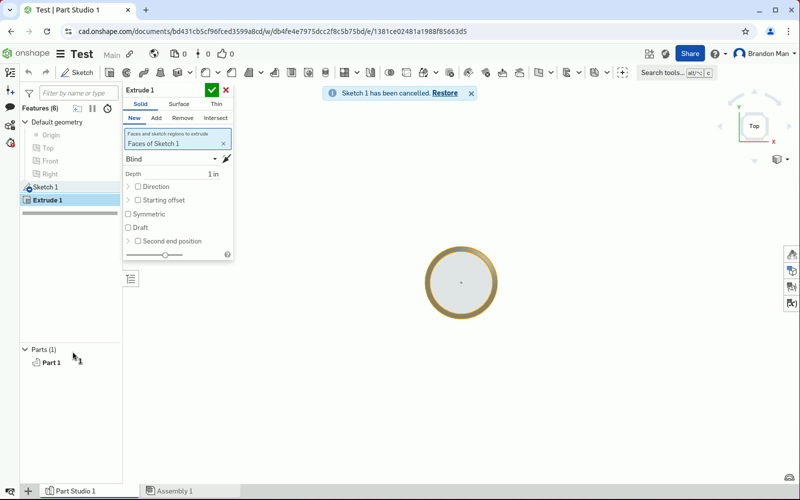
mouse_move(143, 106)
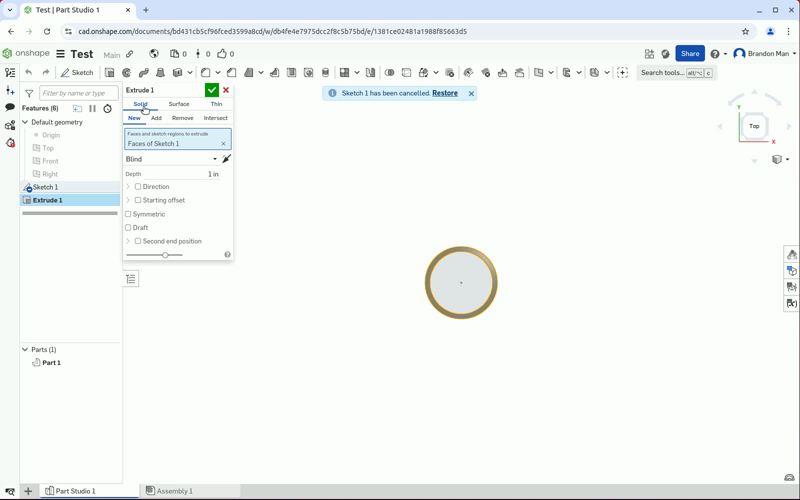
click(143, 106)
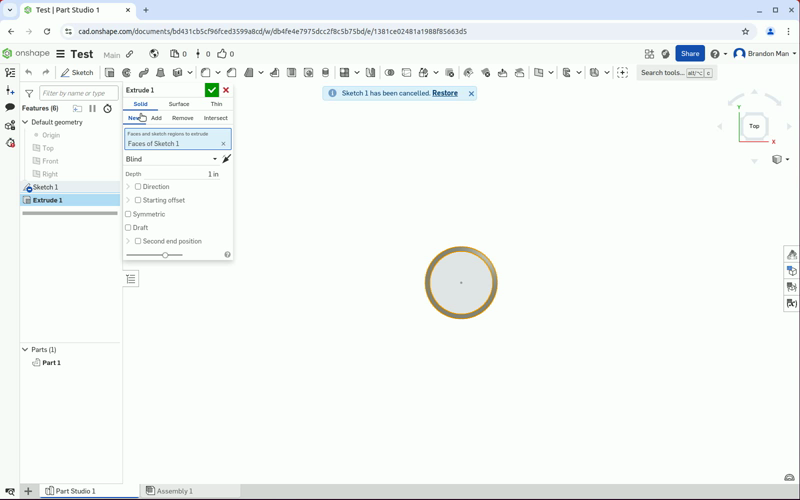
mouse_move(137, 120)
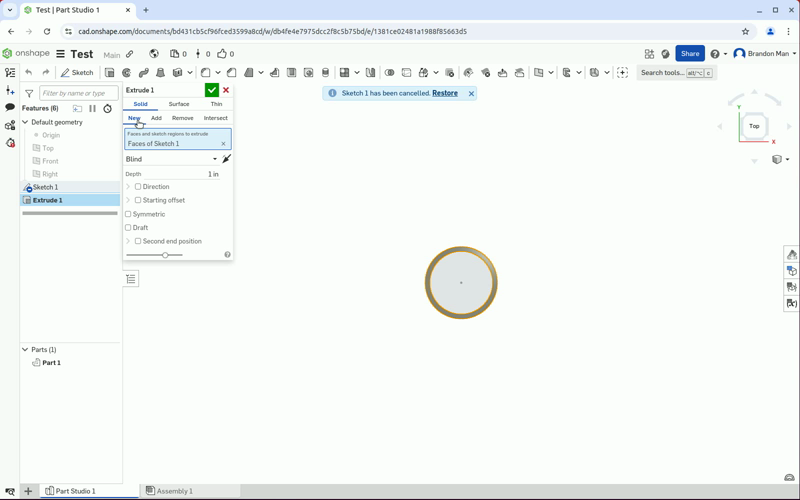
click(137, 120)
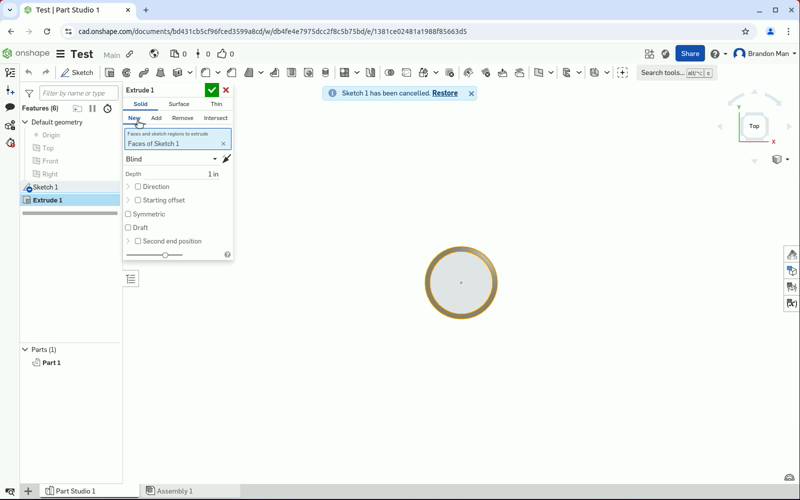
key(tab, 4)
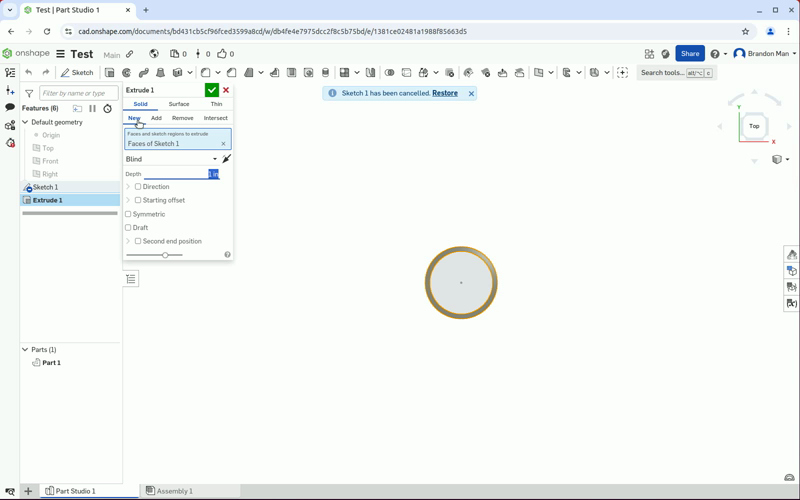
text(23.108)
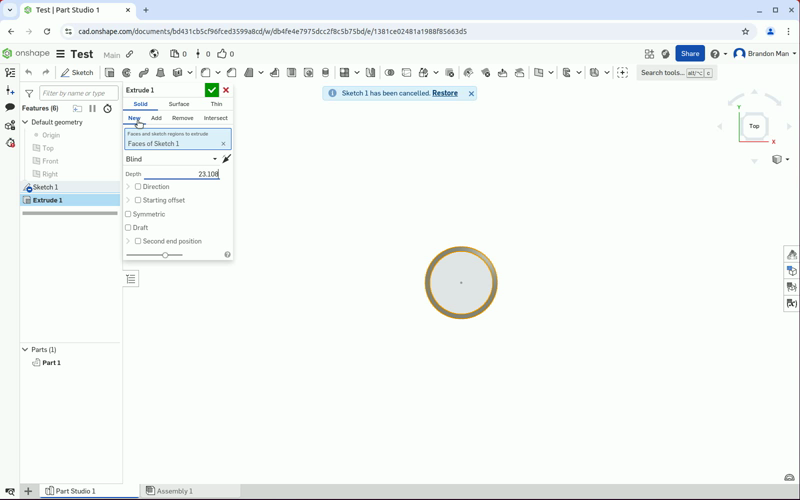
key(enter)
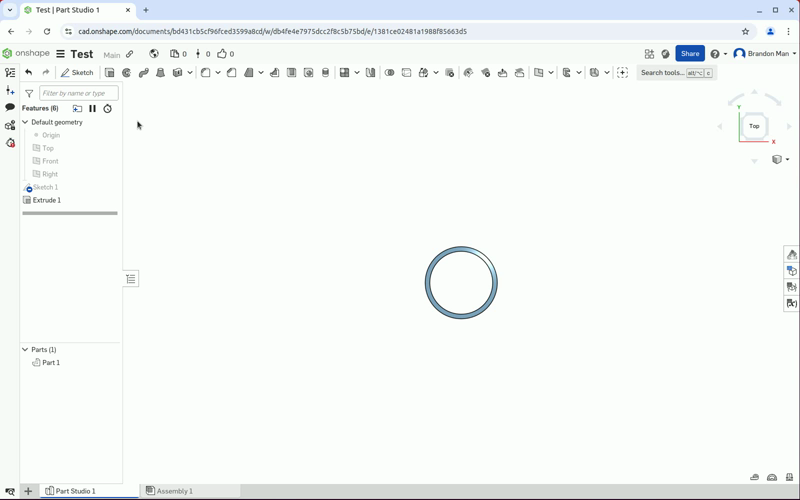
key(shift+h)
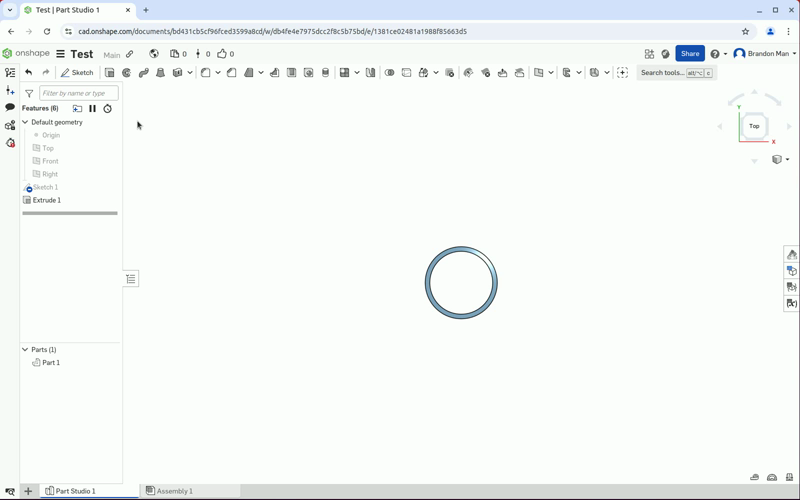
key(shift+h)
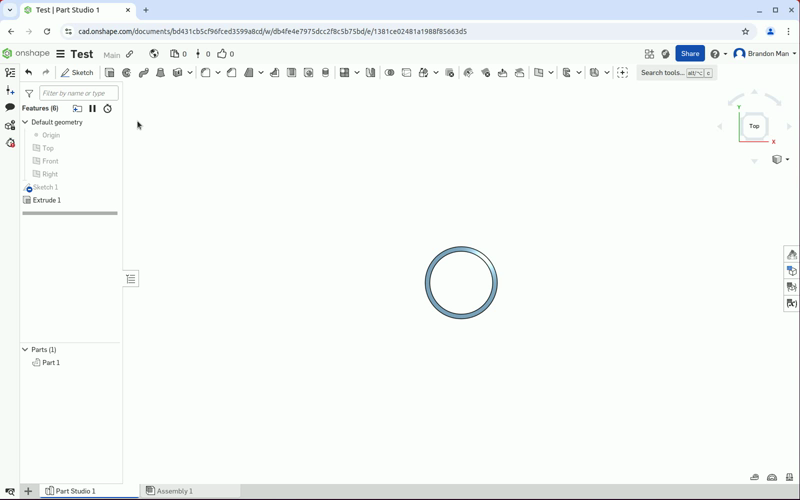
mouse_move(73, 189)
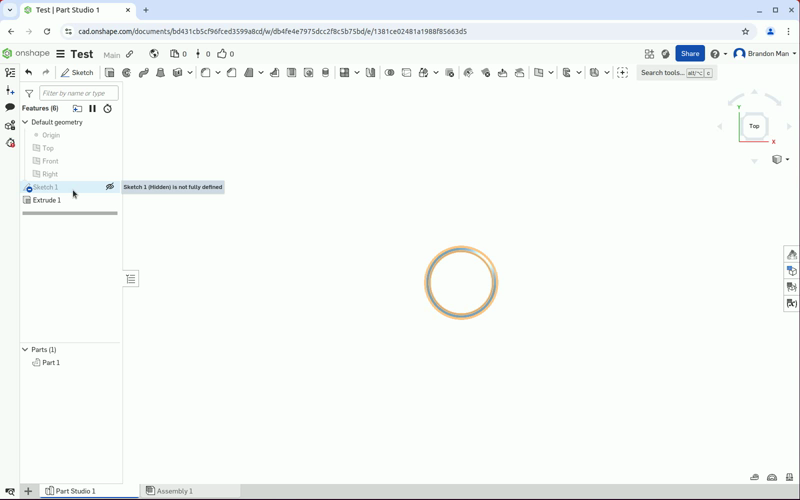
click(73, 189)
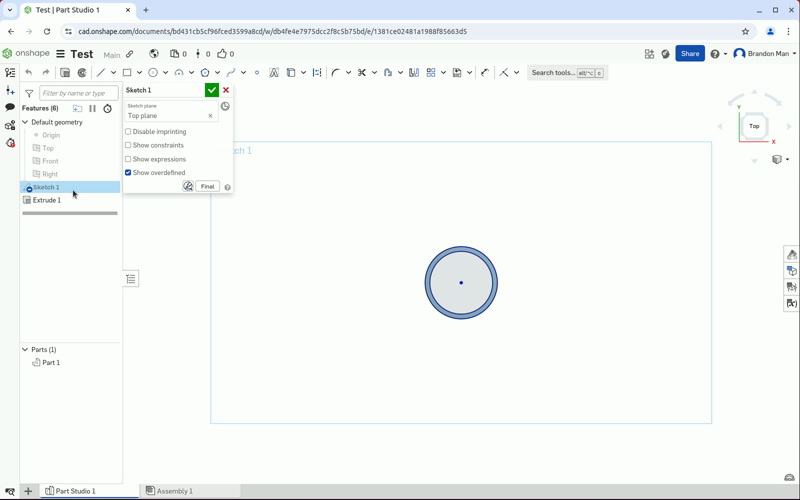
mouse_move(229, 92)
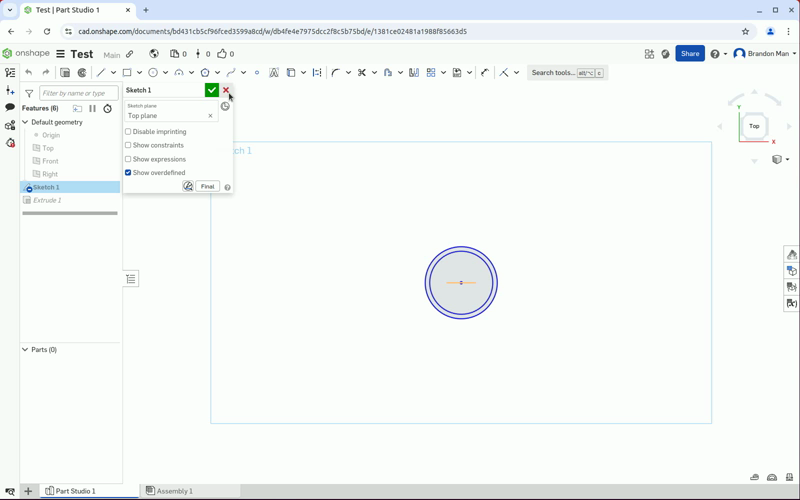
click(229, 92)
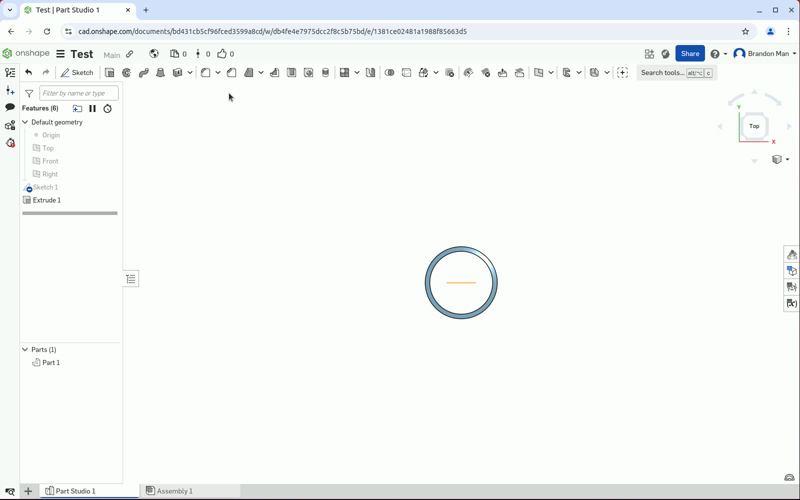
mouse_move(73, 352)
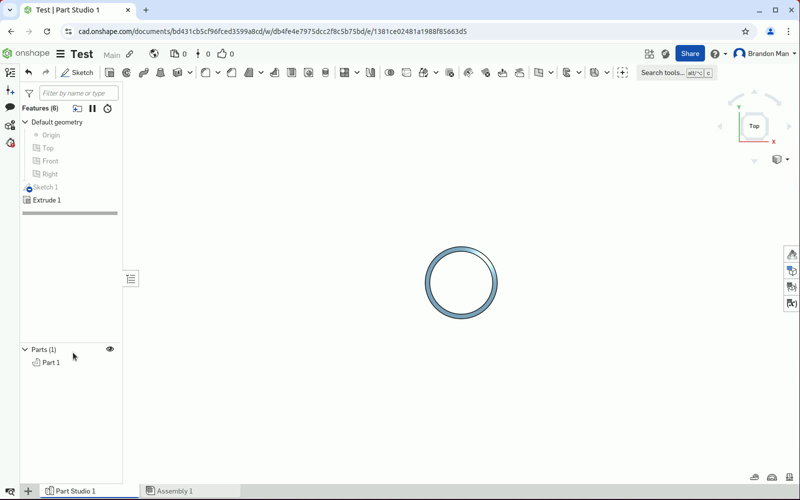
key(y)
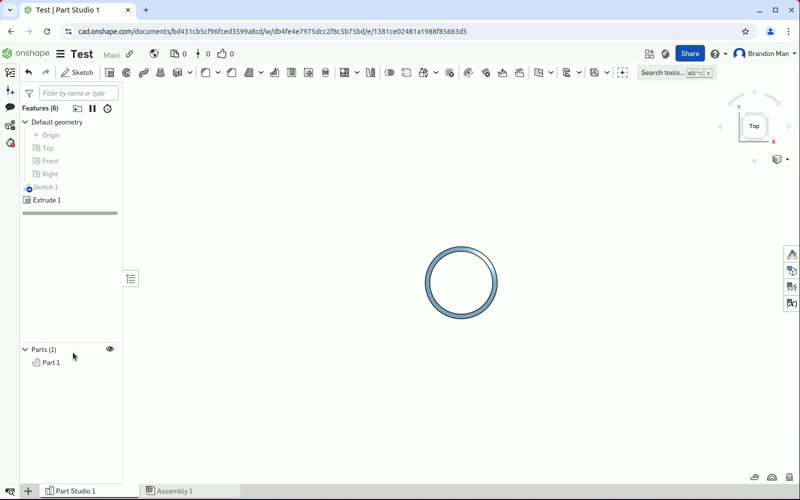
key(shift+p)
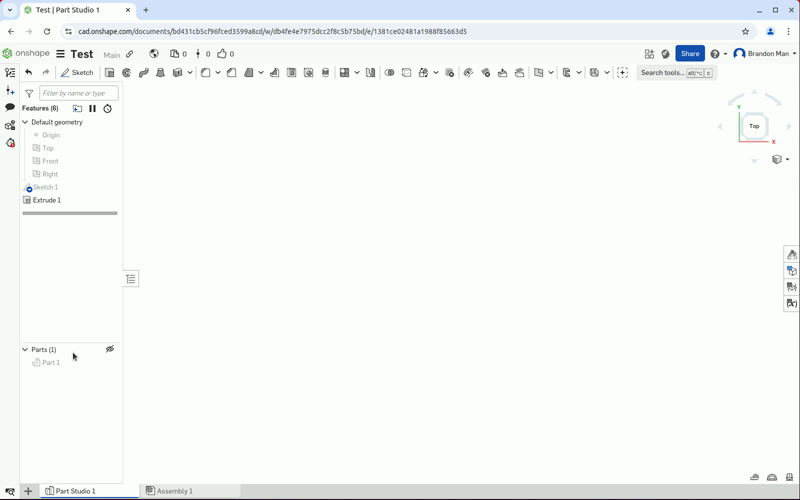
key(space)
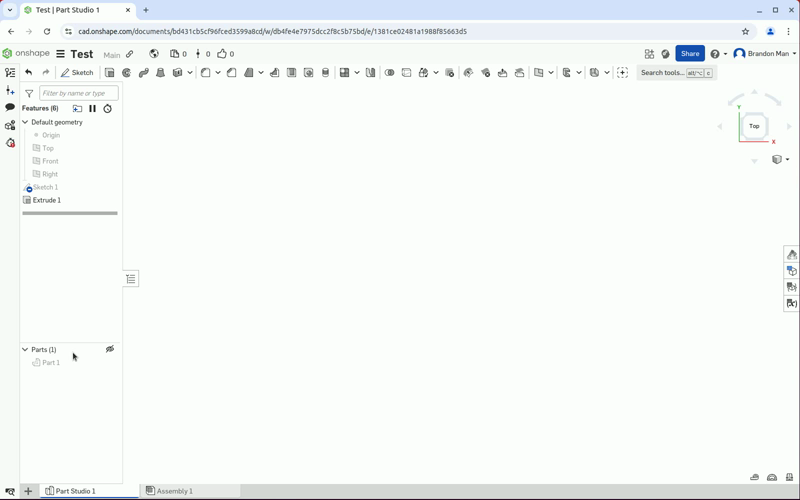
key_down(shift)
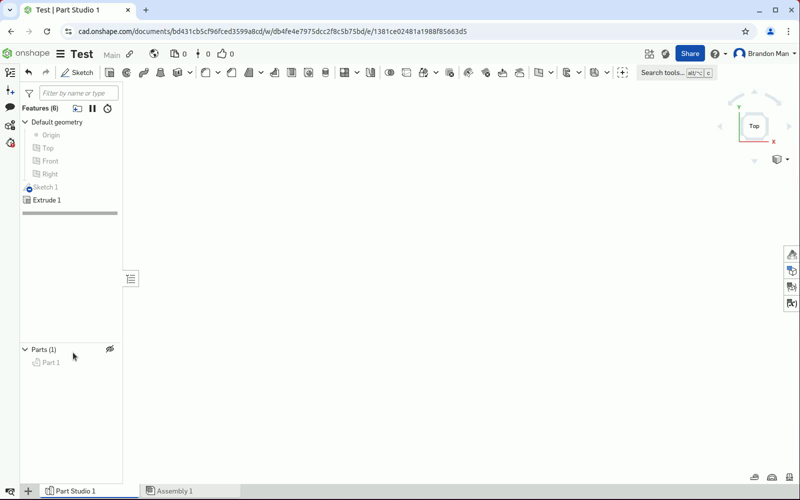
key(up)
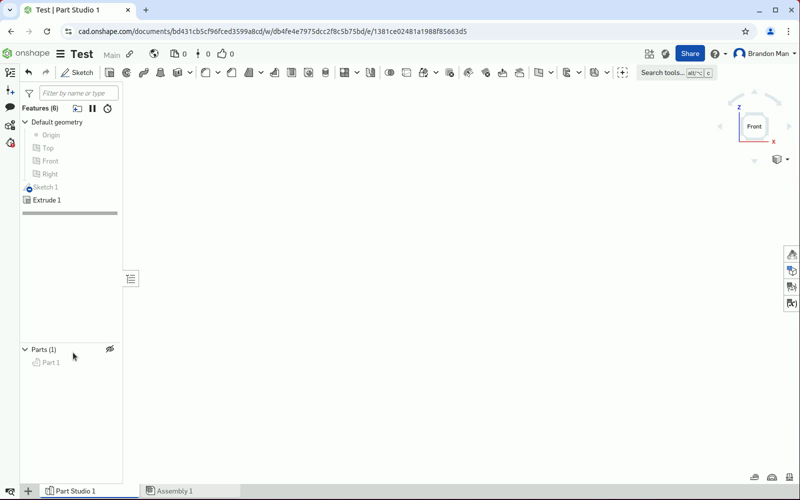
key_up(shift)
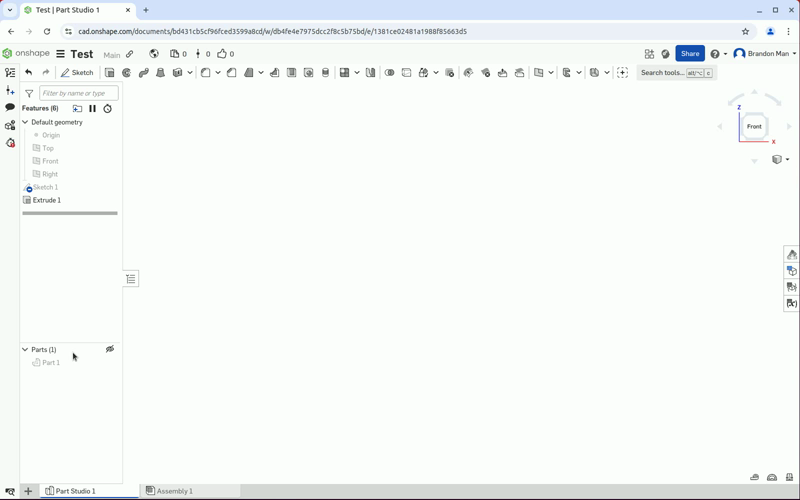
mouse_move(73, 352)
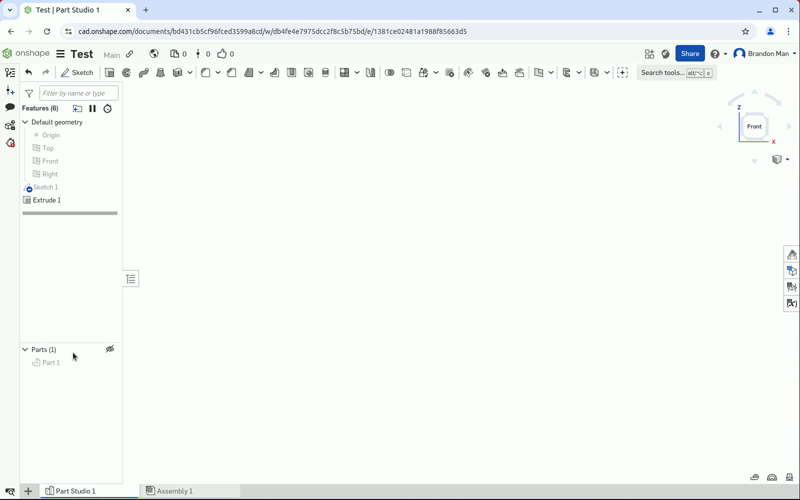
key(shift+y)
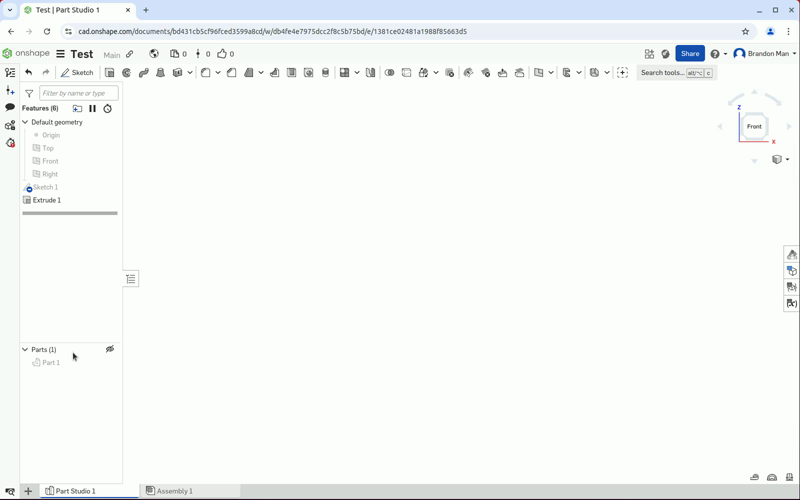
key(shift+s)
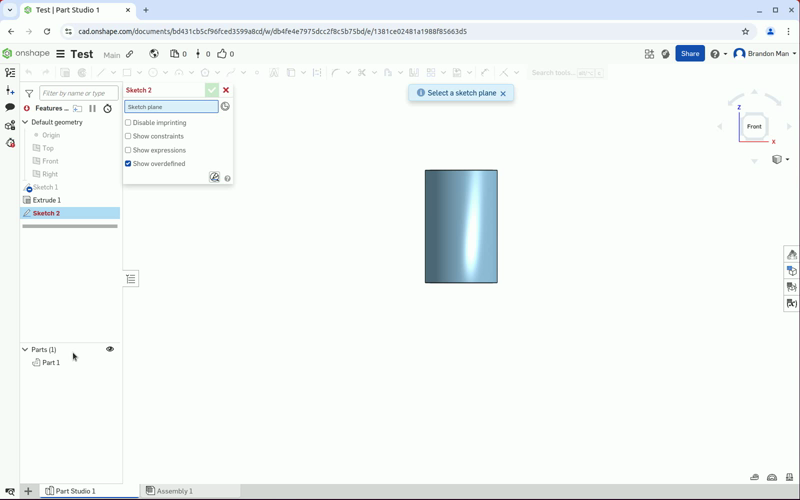
mouse_move(73, 163)
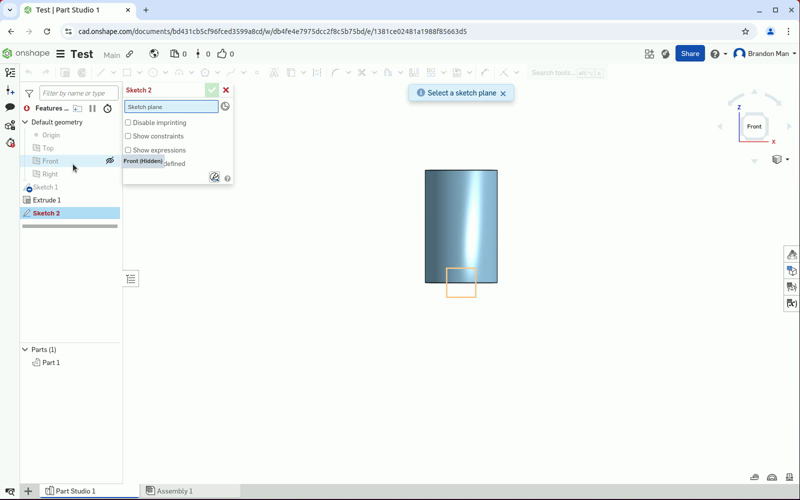
click(73, 163)
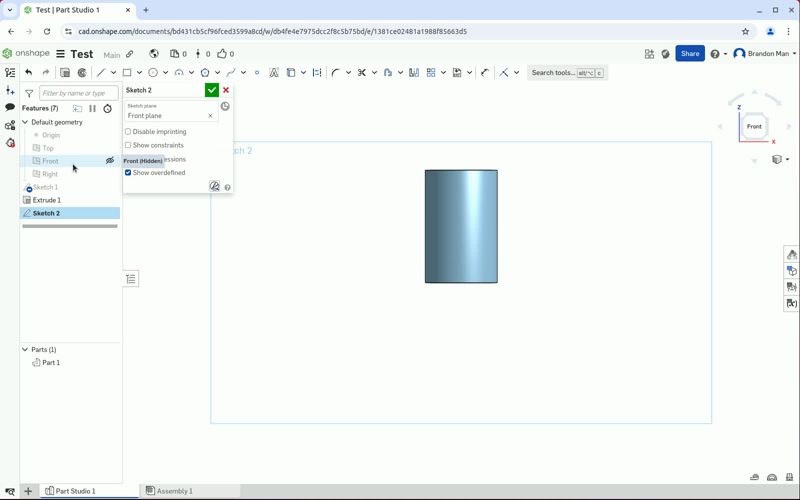
mouse_move(73, 352)
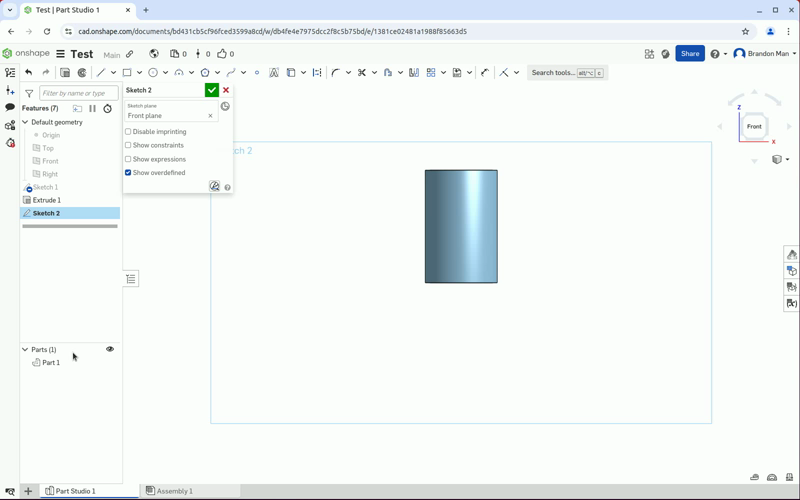
key(y)
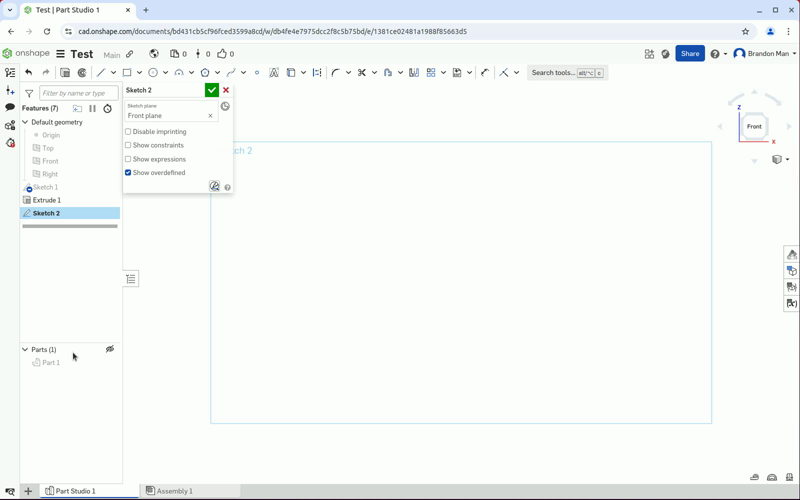
key(l)
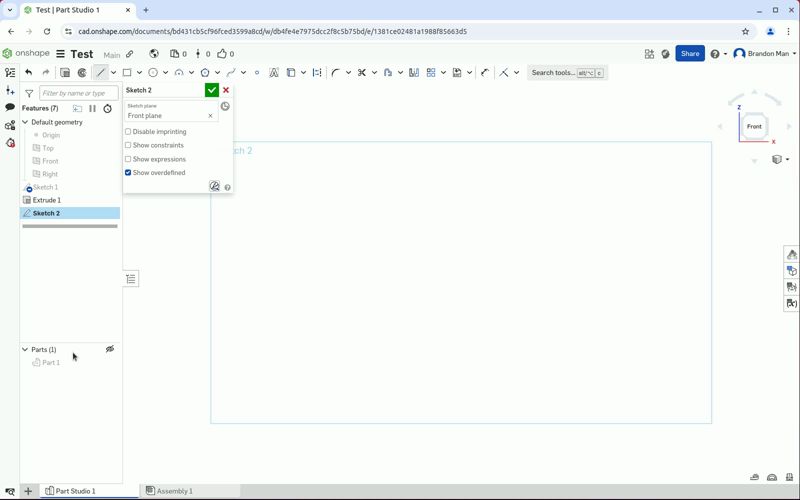
key_down(shift)
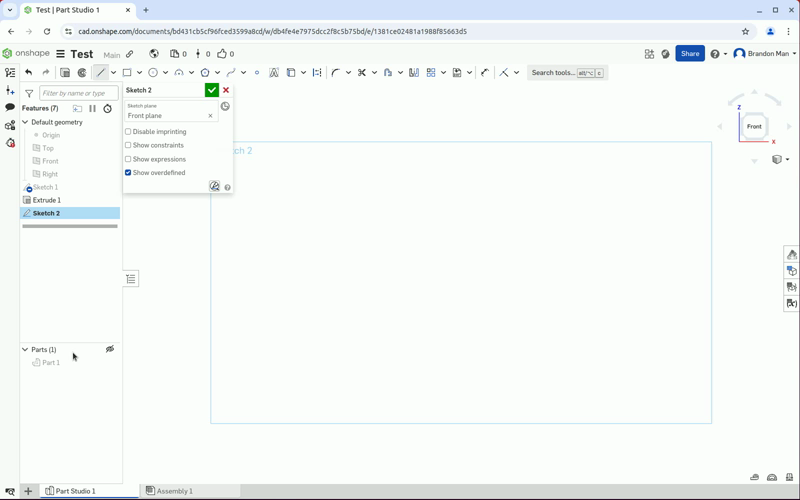
mouse_move(425, 170)
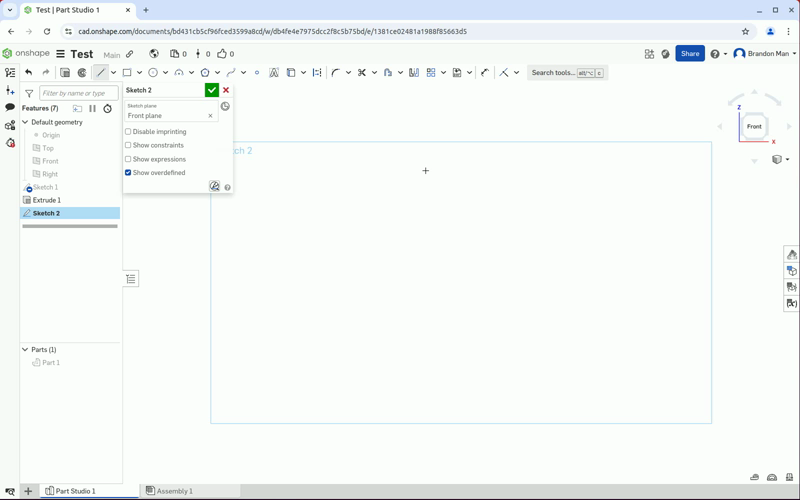
click(425, 170)
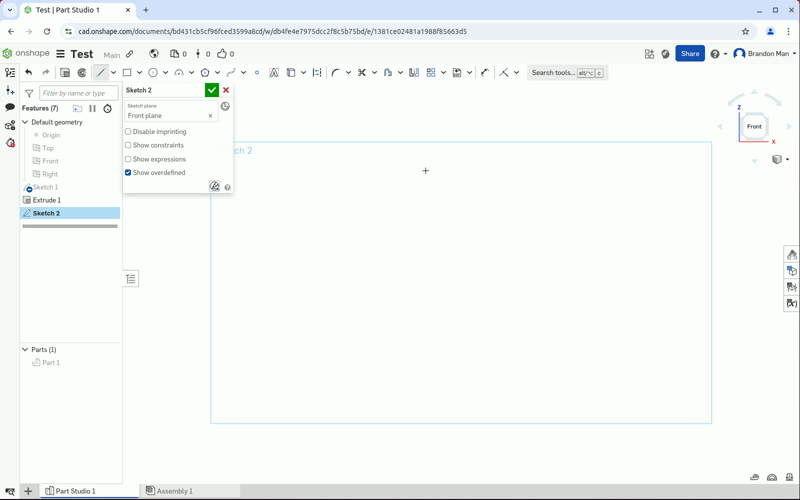
key_up(shift)
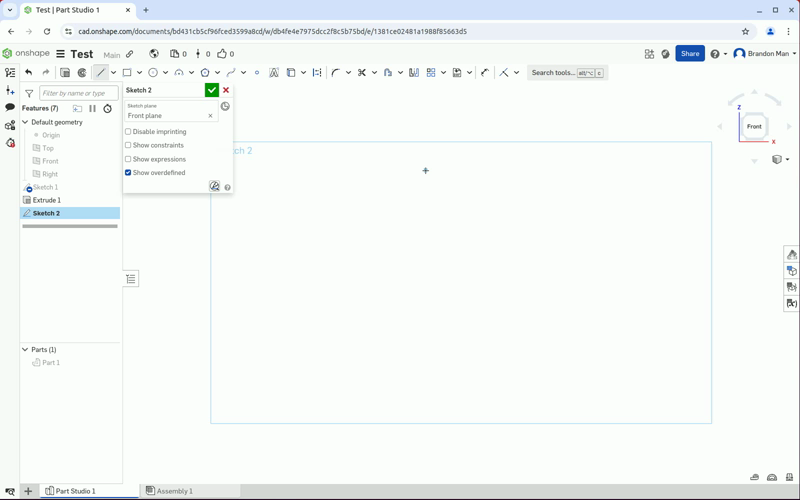
key_down(shift)
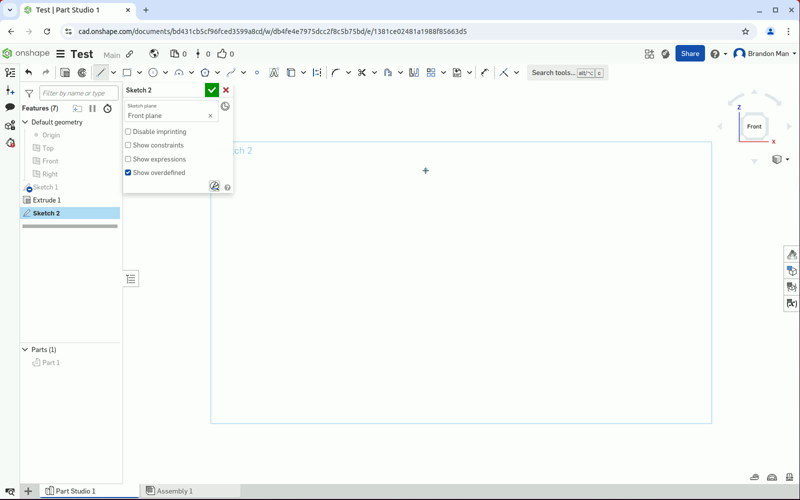
mouse_move(496, 241)
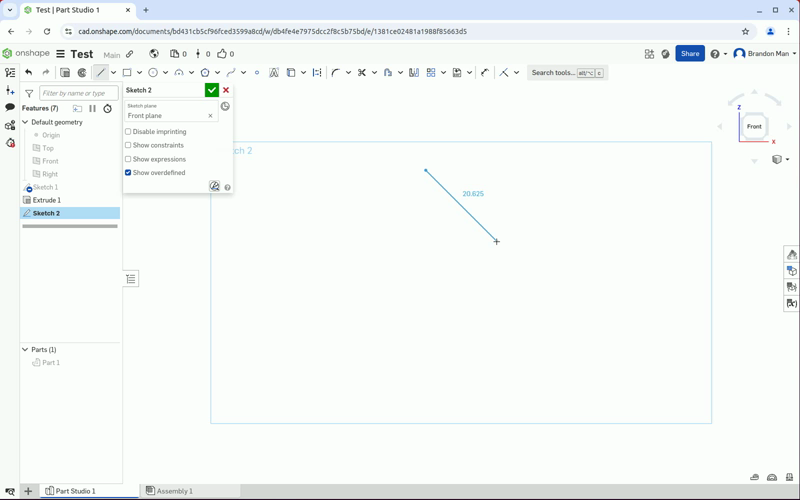
click(496, 241)
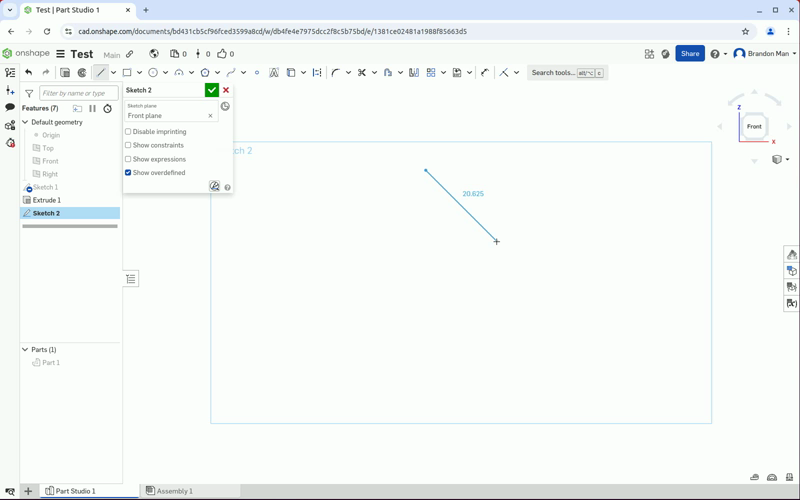
key_up(shift)
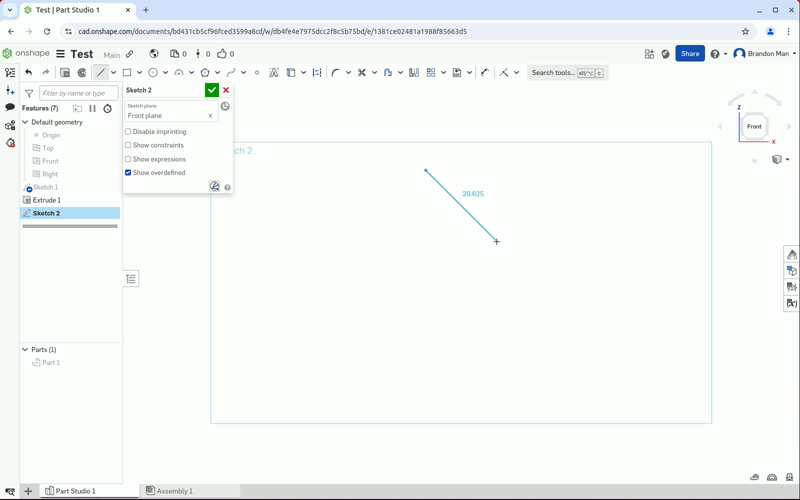
key_down(shift)
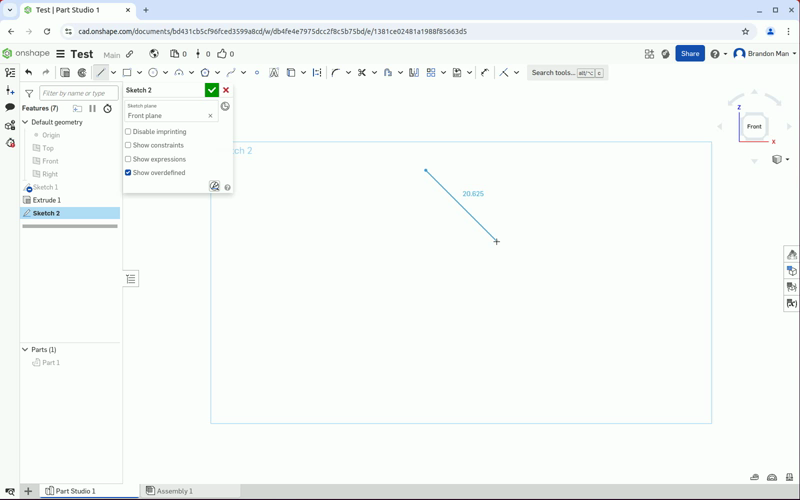
mouse_move(496, 170)
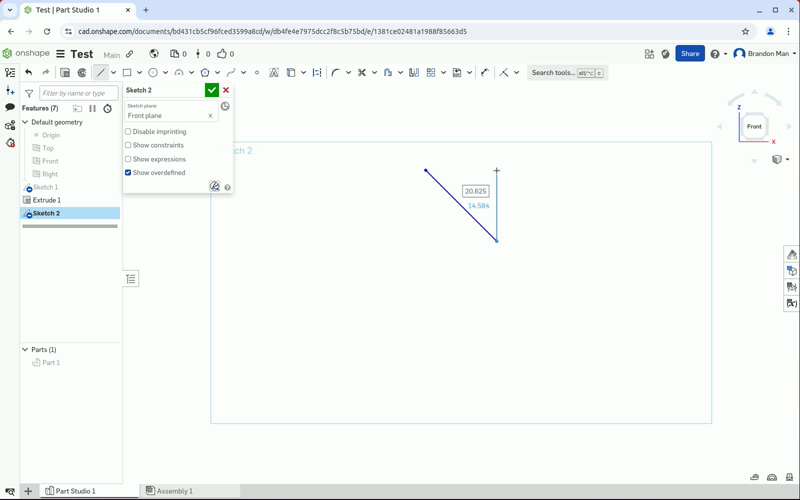
click(496, 170)
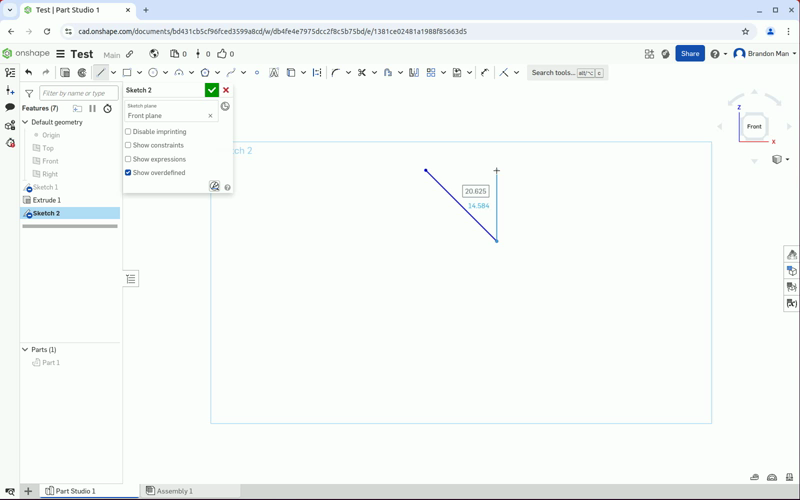
key_up(shift)
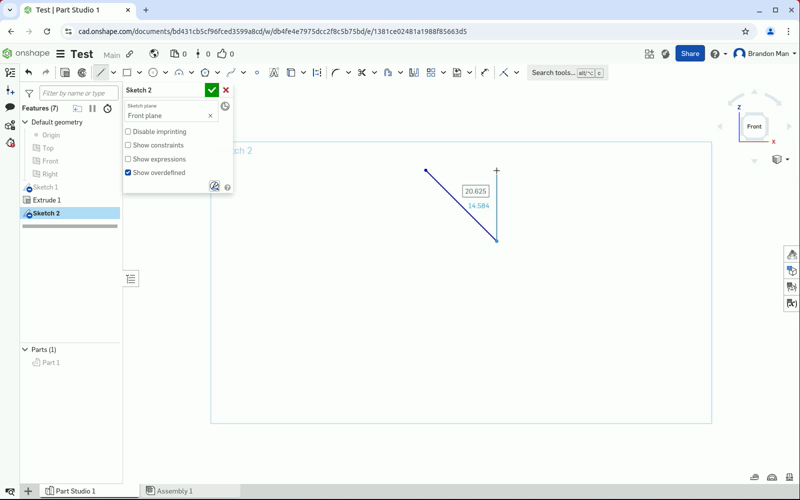
key_down(shift)
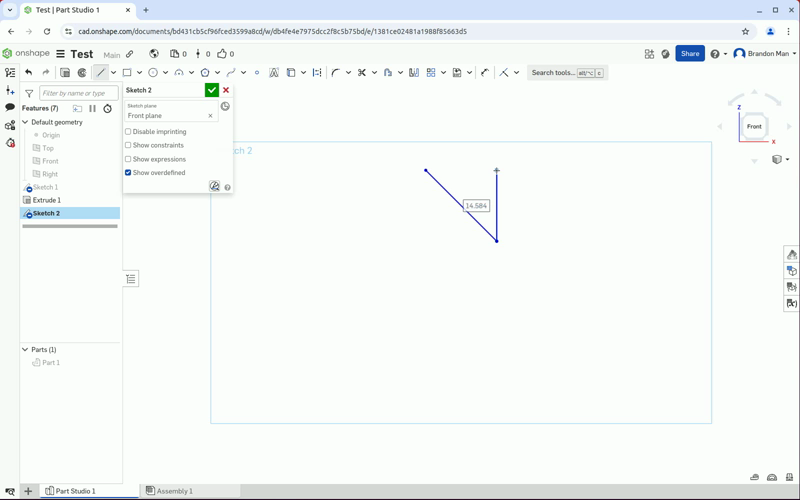
mouse_move(425, 170)
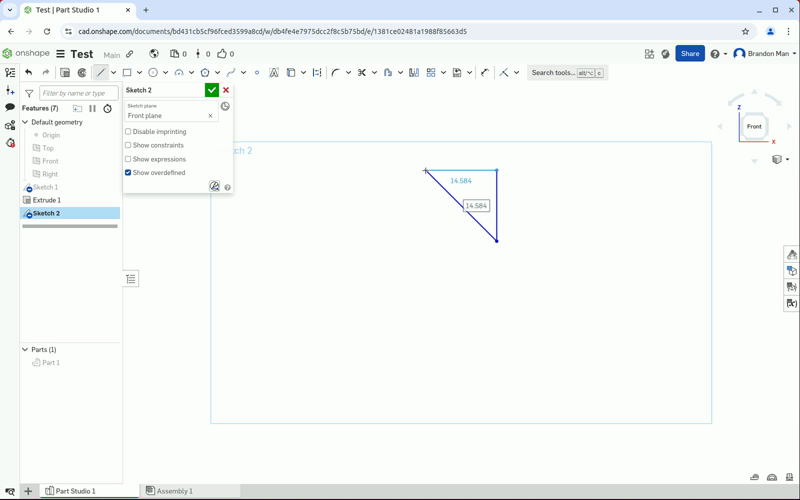
key_up(shift)
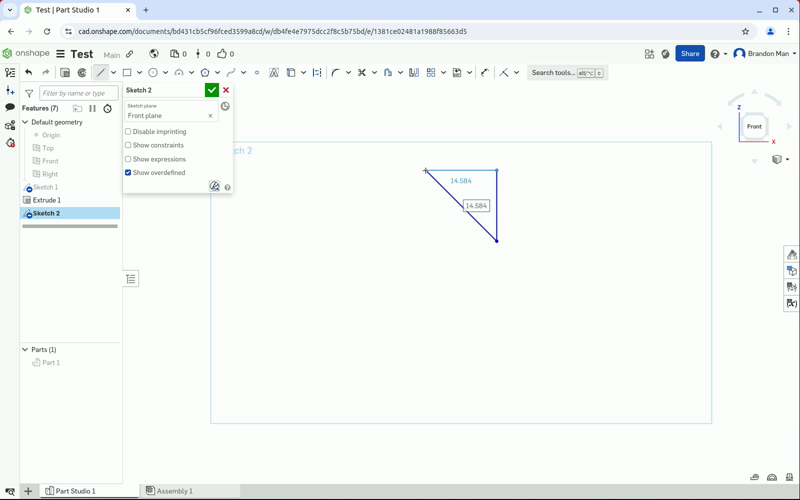
click(425, 170)
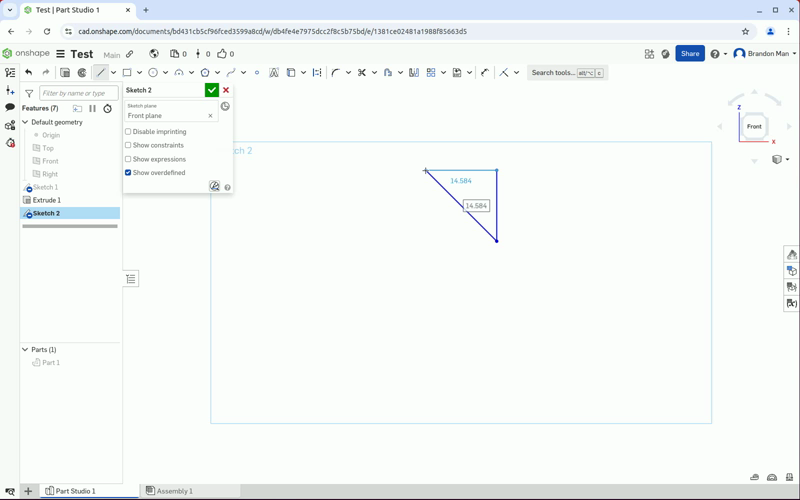
key(esc)
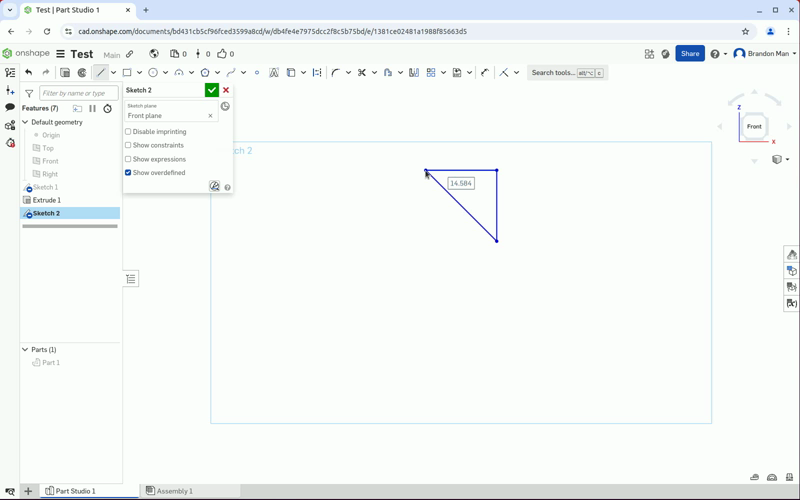
mouse_move(471, 212)
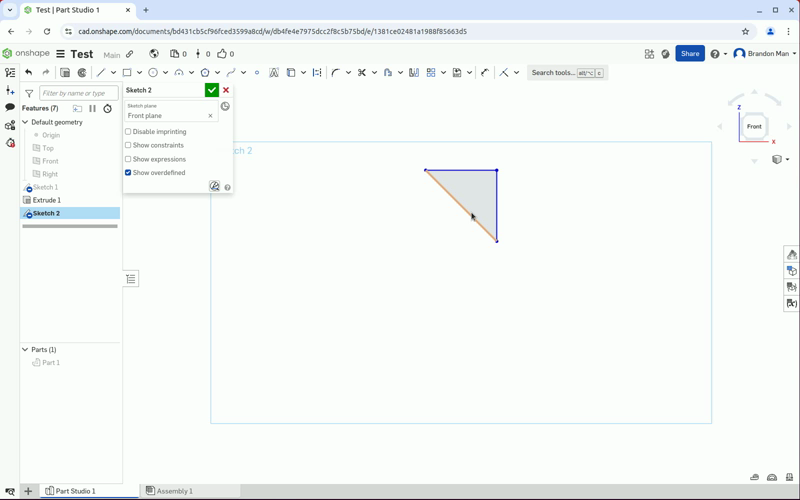
click(471, 212)
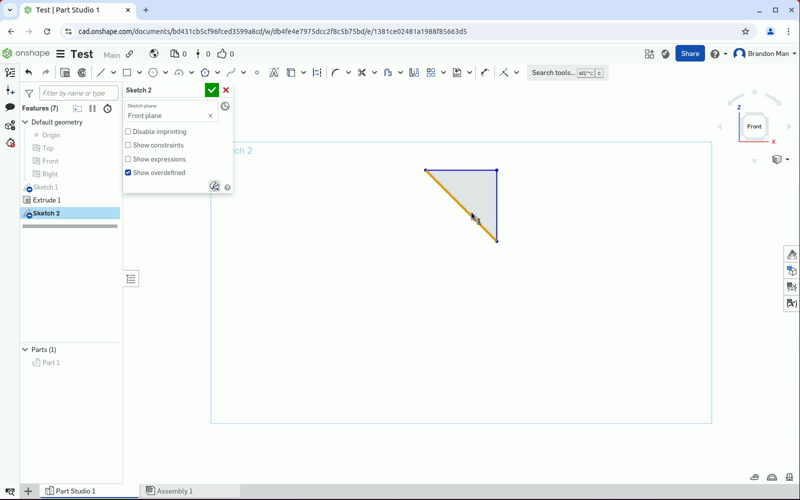
mouse_move(73, 352)
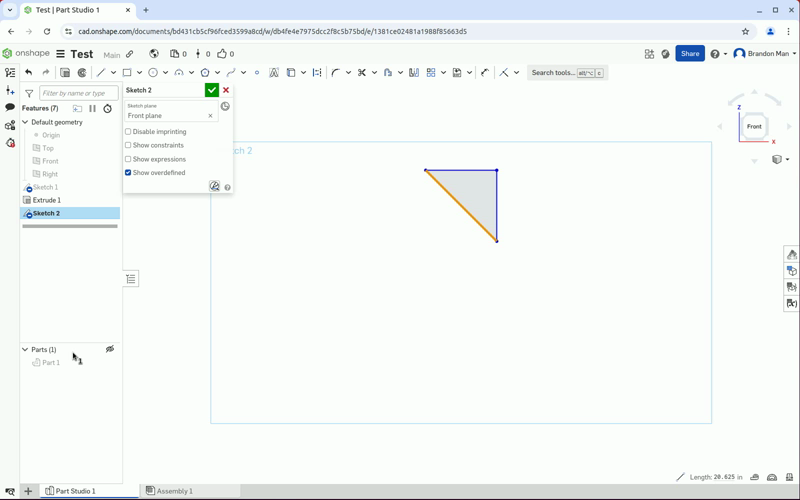
key(shift+y)
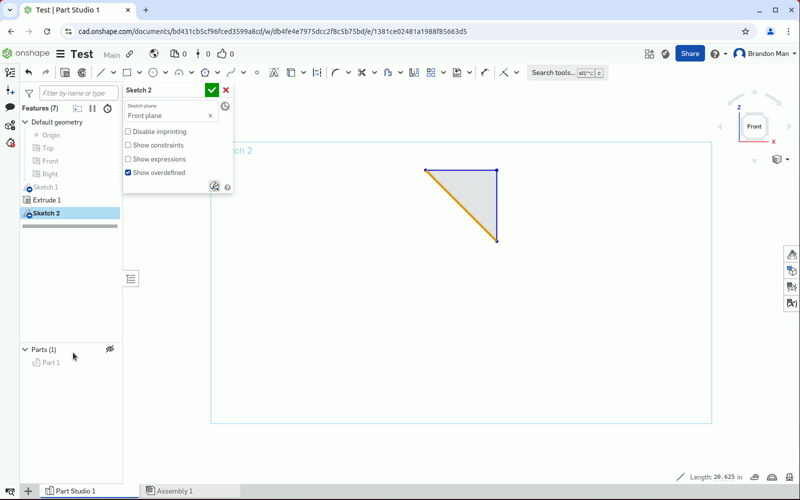
key(shift+e)
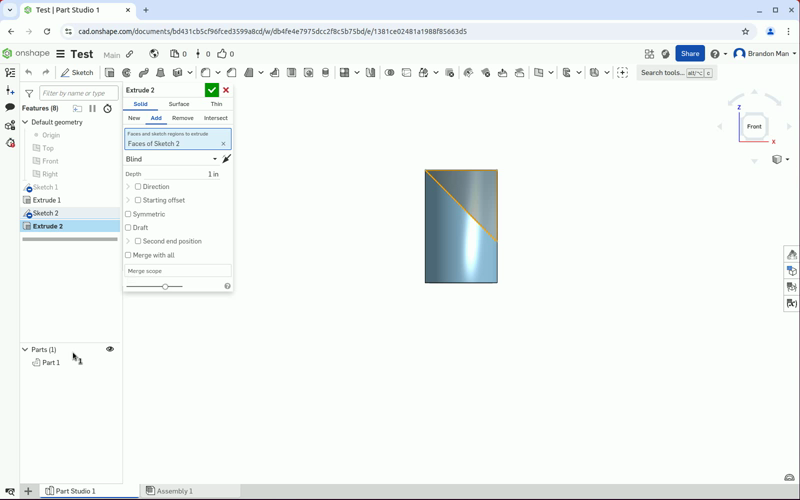
mouse_move(143, 106)
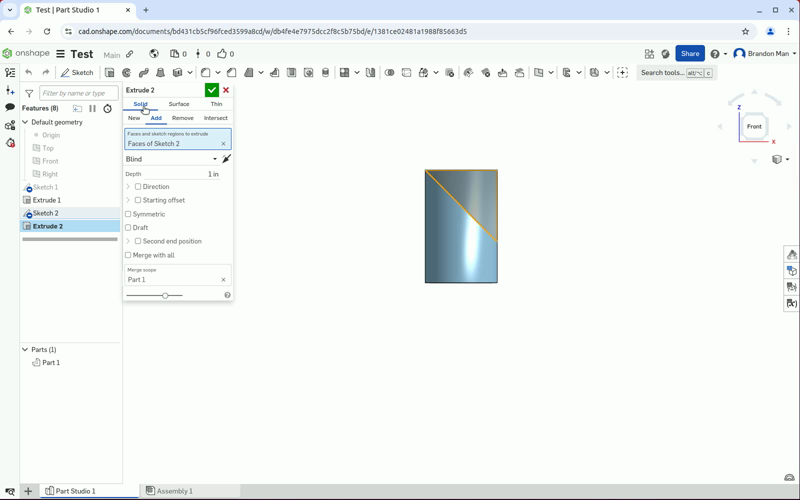
click(143, 106)
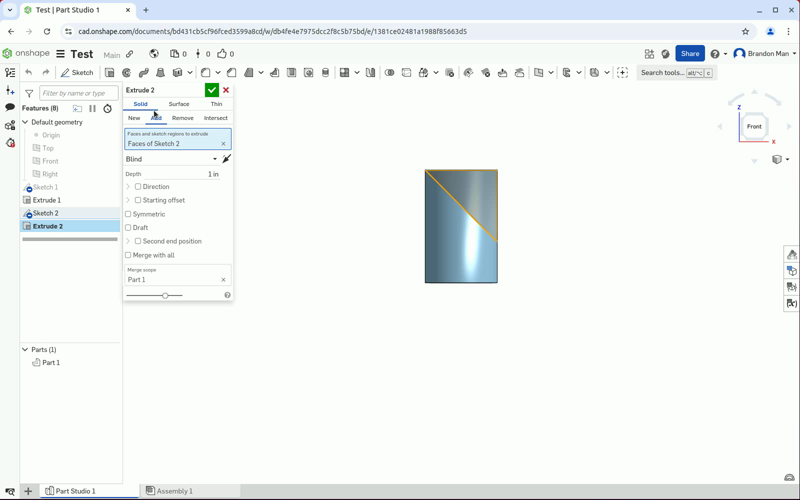
mouse_move(186, 120)
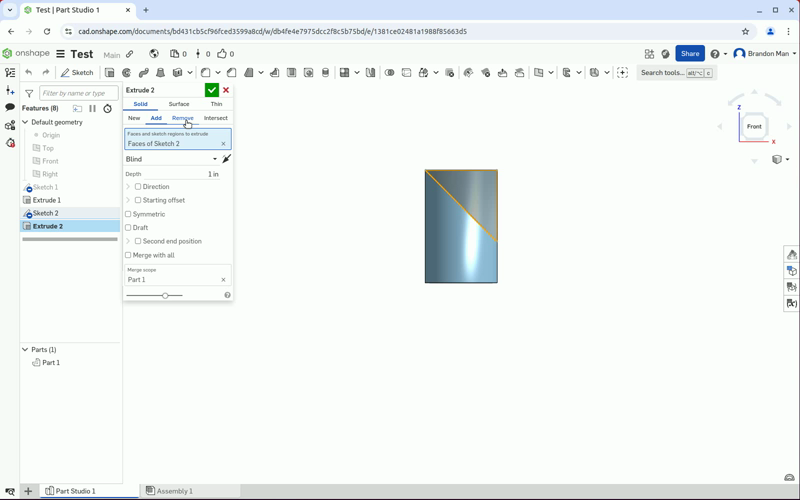
click(186, 120)
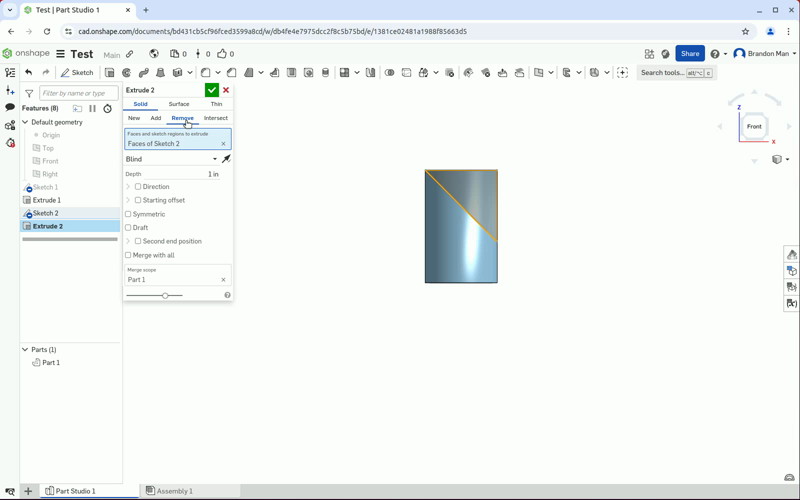
key(tab, 4)
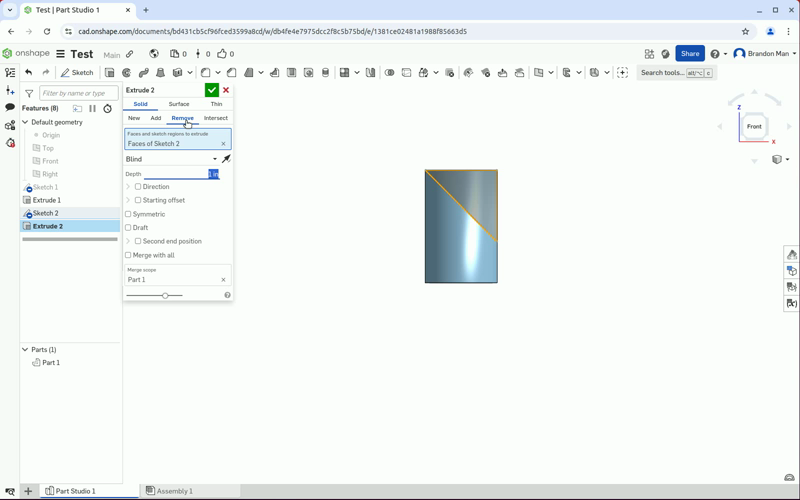
text(23.108)
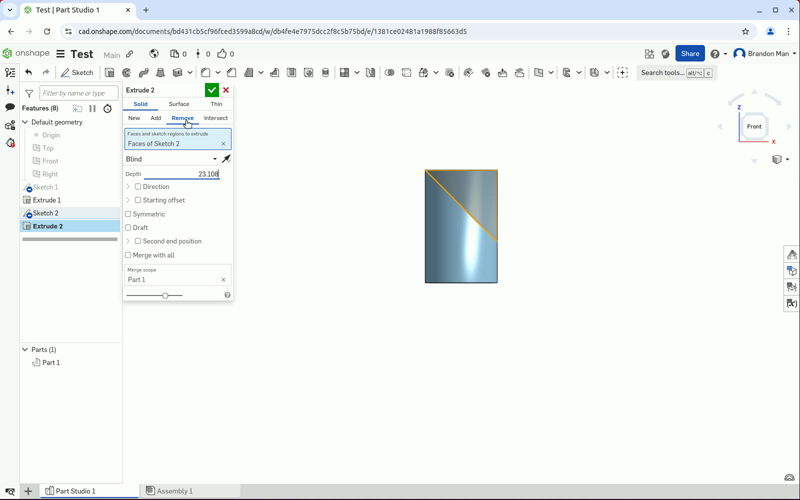
key(tab, 3)
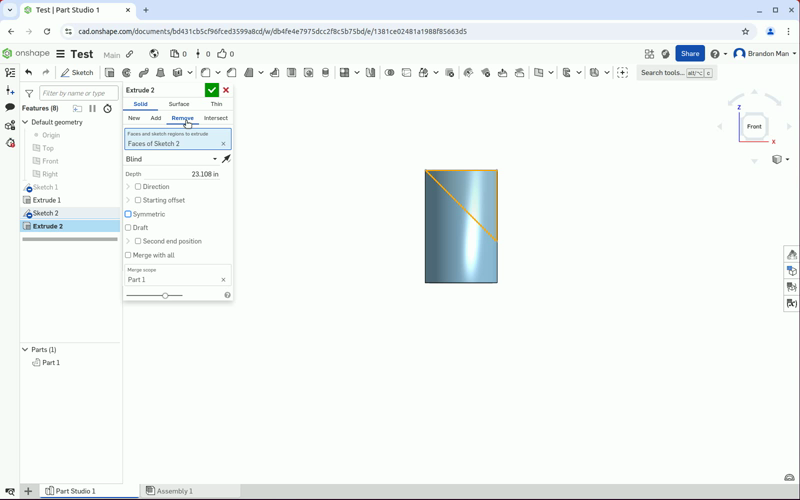
key(space)
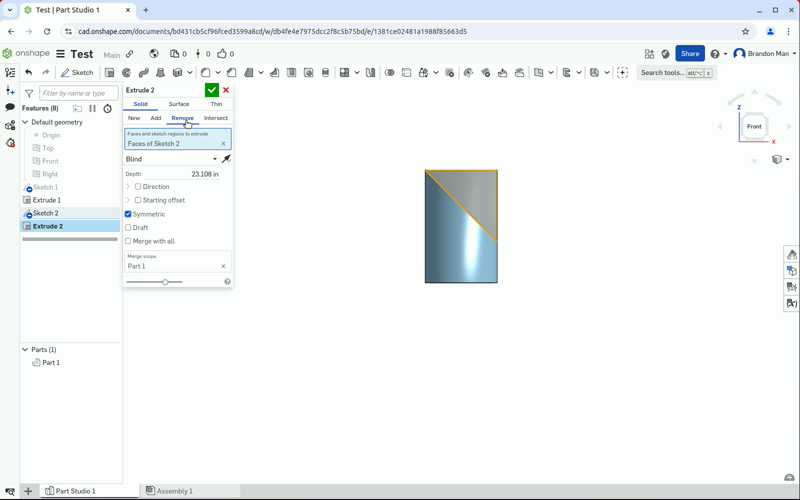
key(tab, 2)
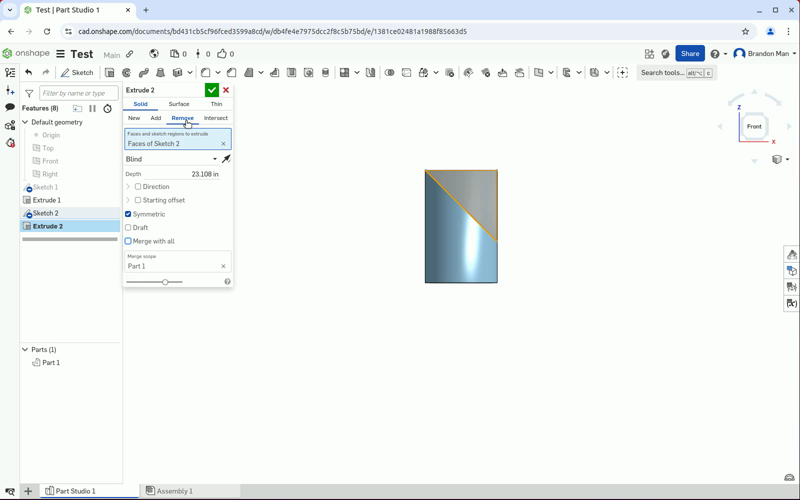
key(space)
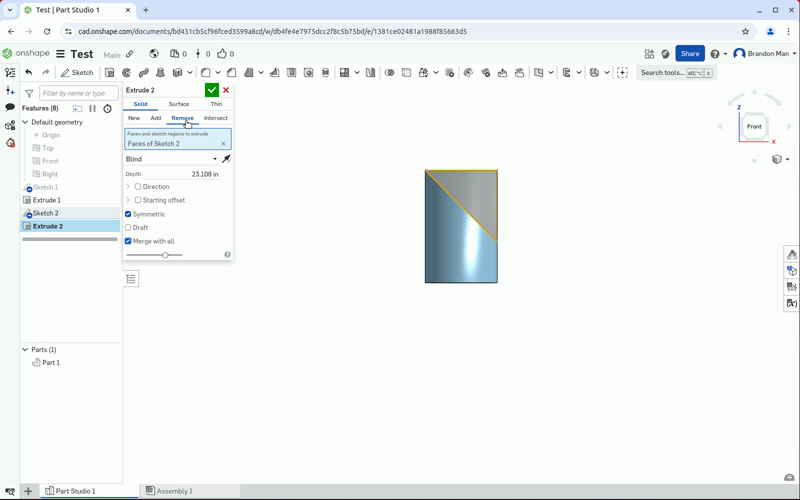
key(enter)
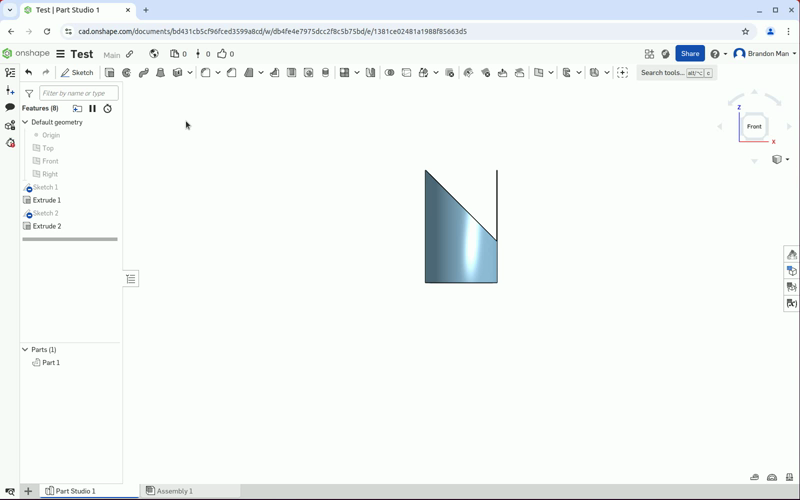
key(shift+h)
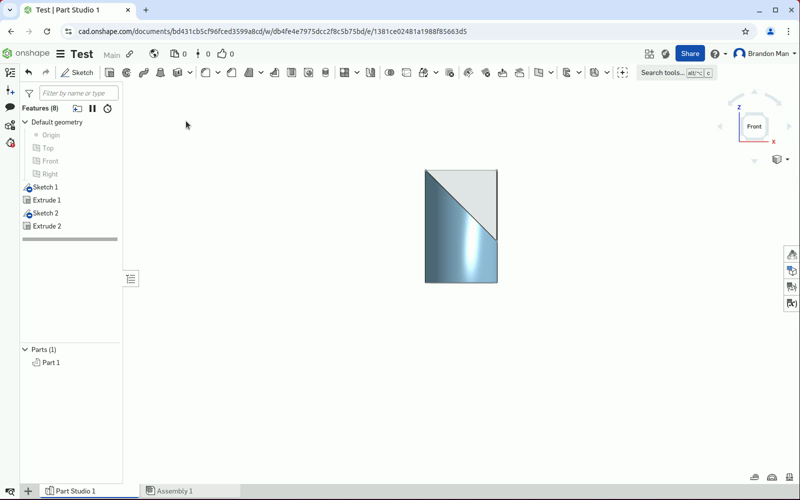
key(shift+h)
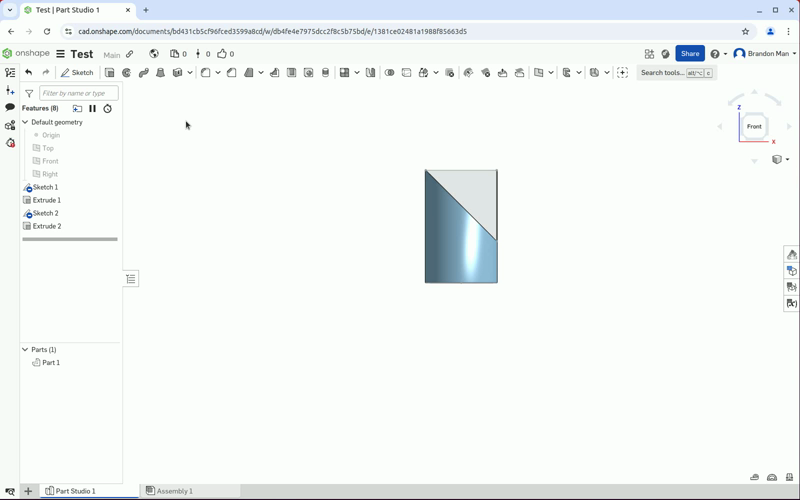
key(shift+7)
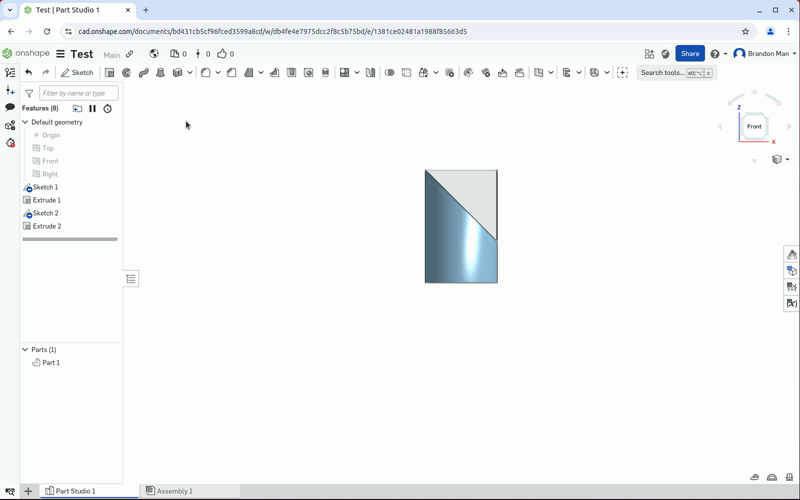
key(left, 2)
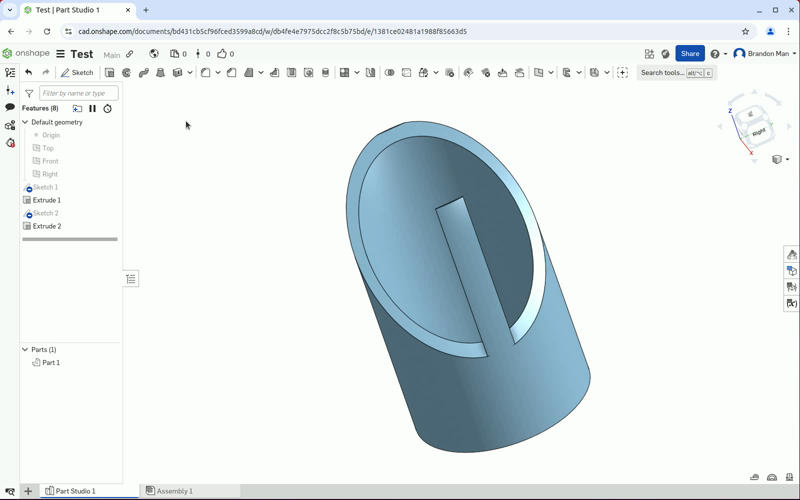
key(down, 2)
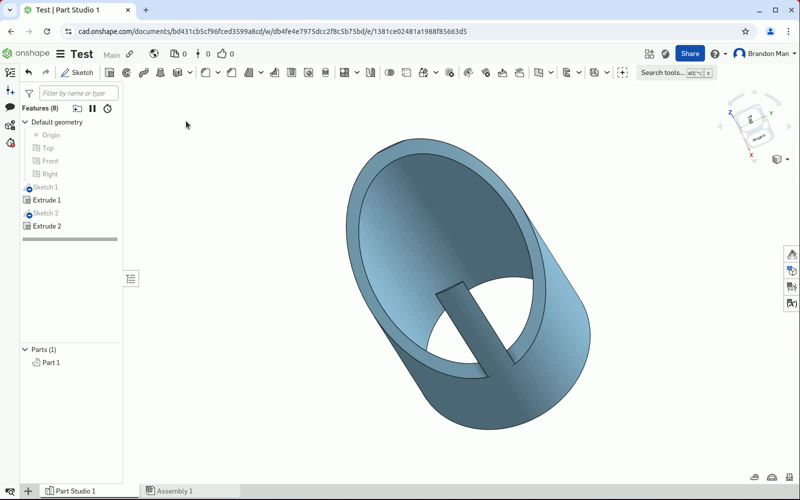
key(up, 2)
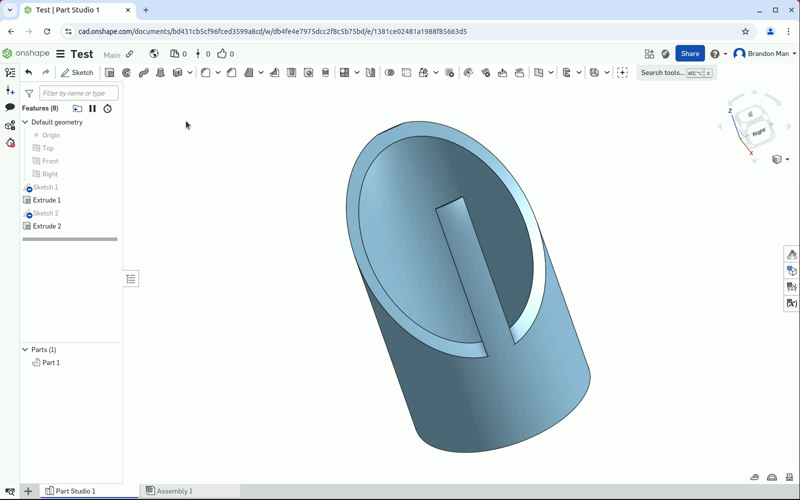
key(right, 2)
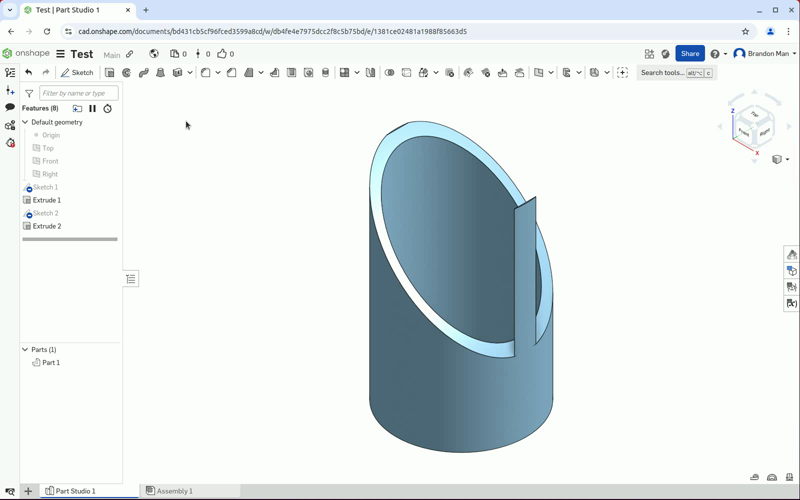
mouse_move(73, 189)
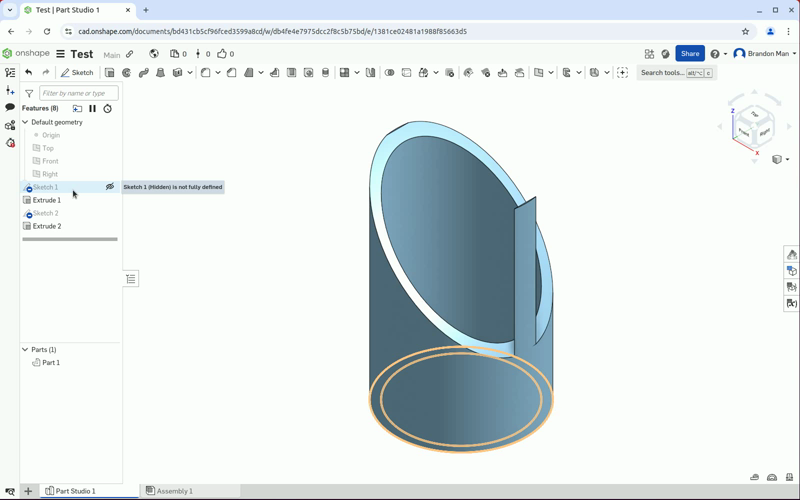
click(73, 189)